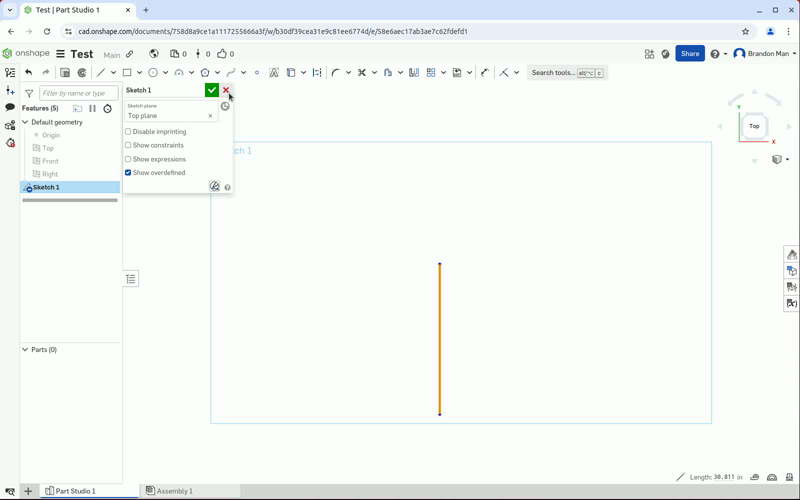
key(shift+h)
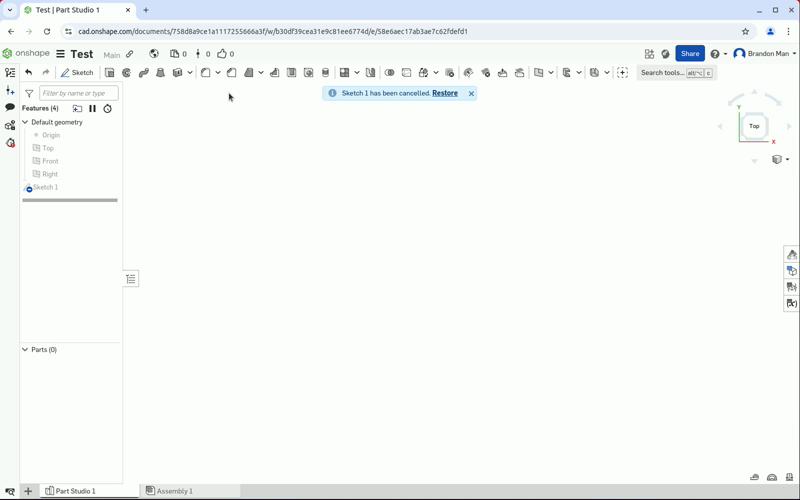
mouse_move(73, 352)
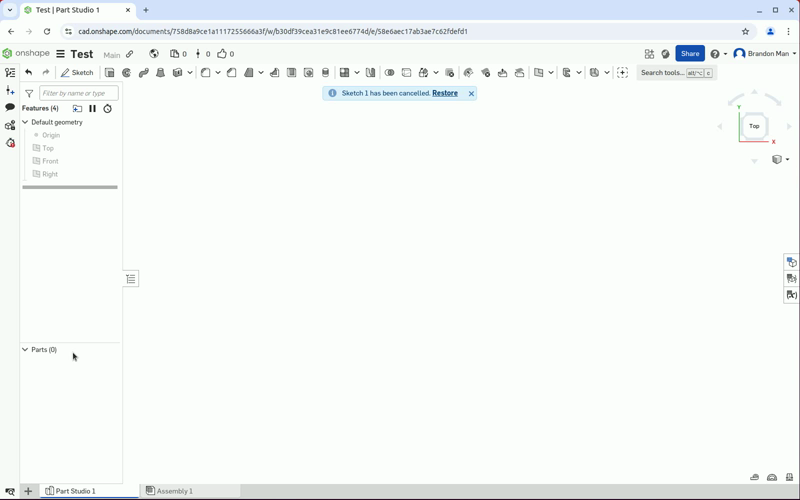
key(y)
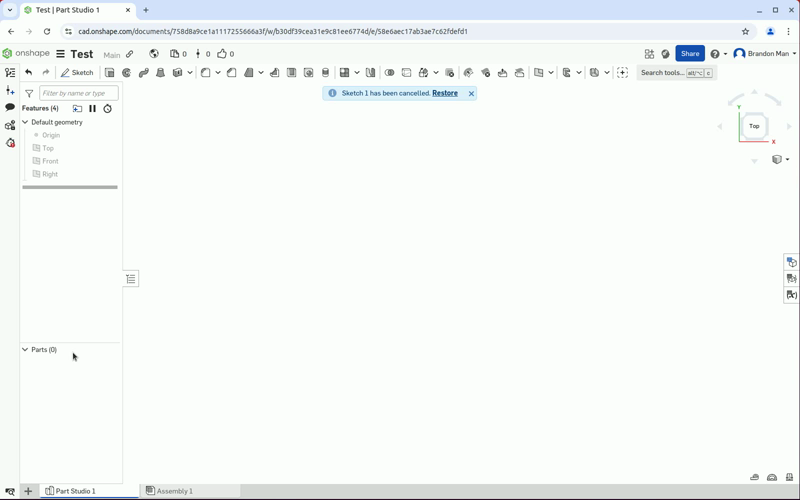
key(shift+p)
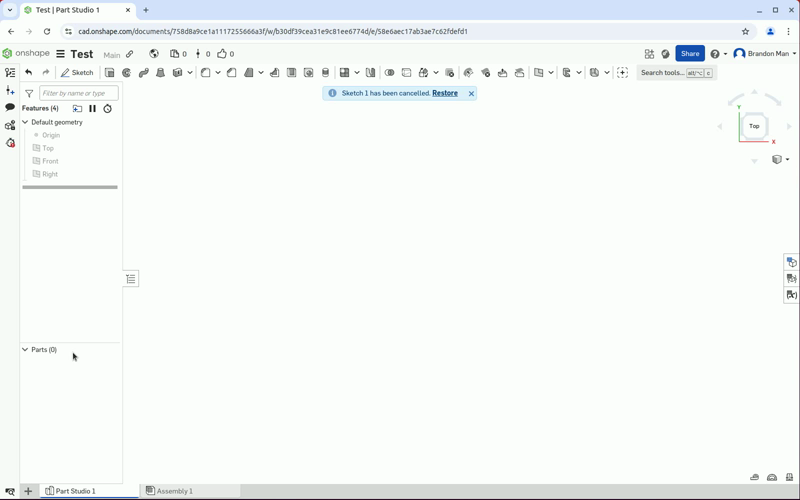
key(space)
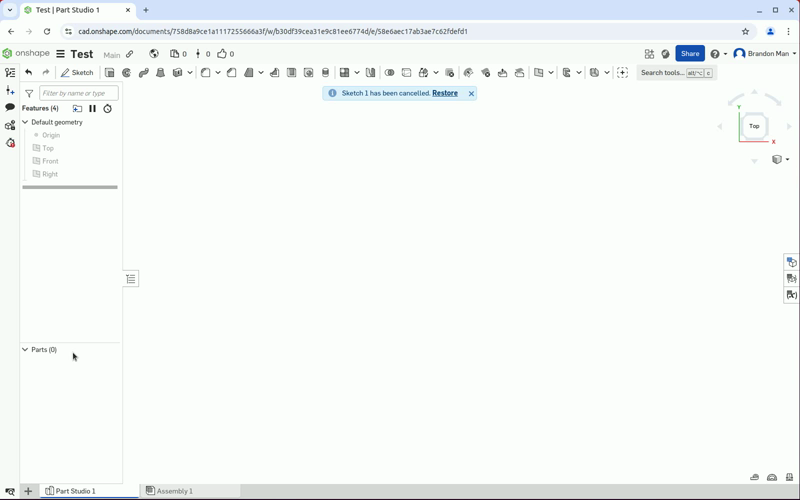
key_down(shift)
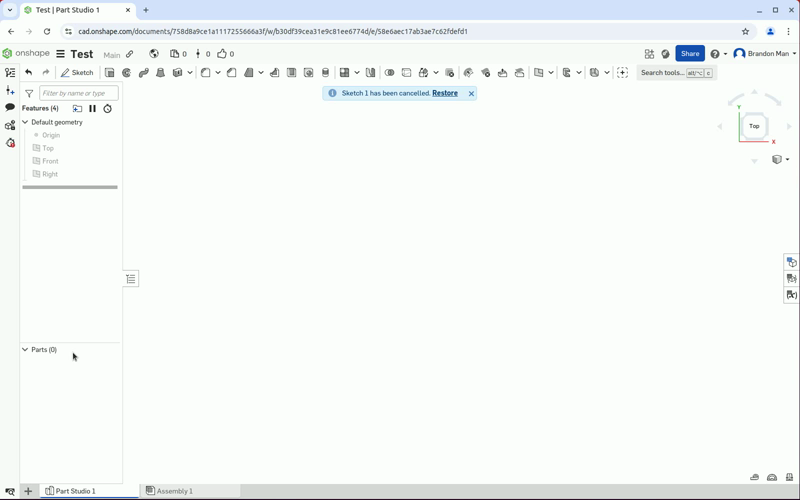
key(up)
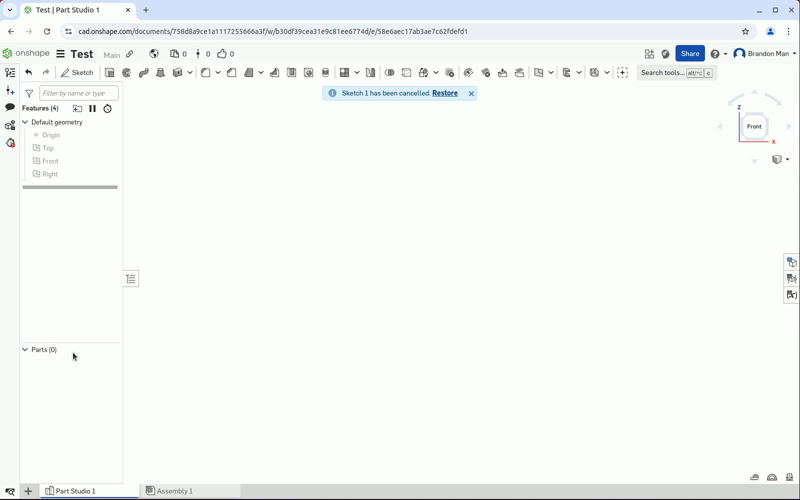
key_up(shift)
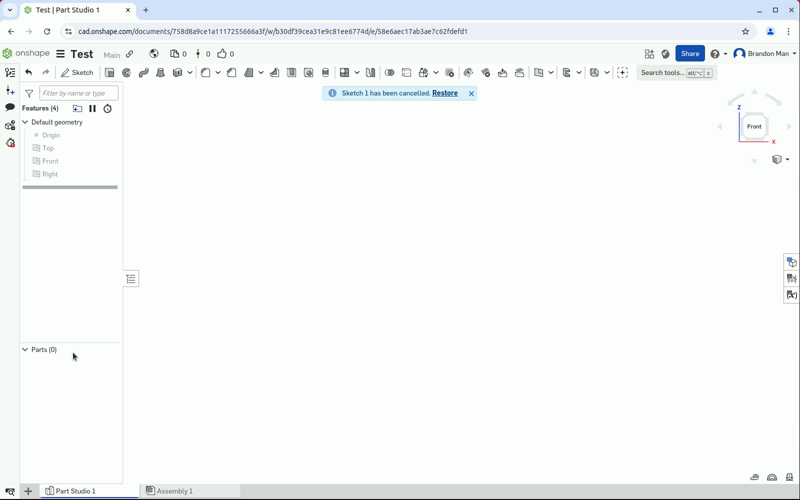
mouse_move(73, 352)
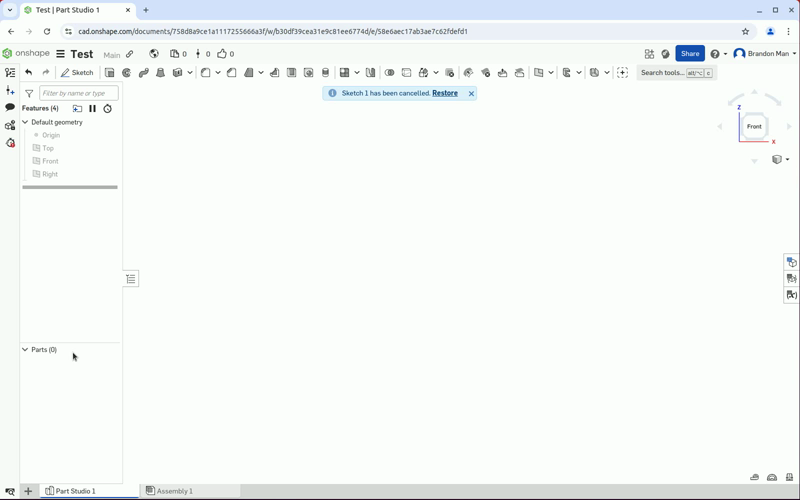
key(shift+y)
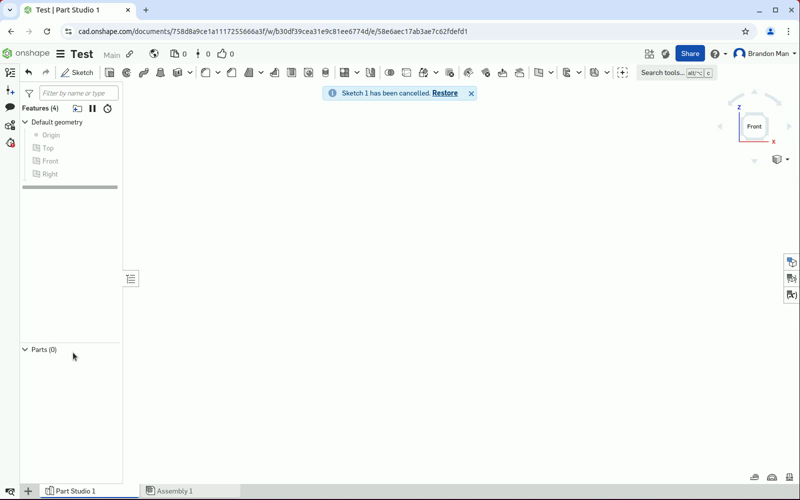
key(shift+s)
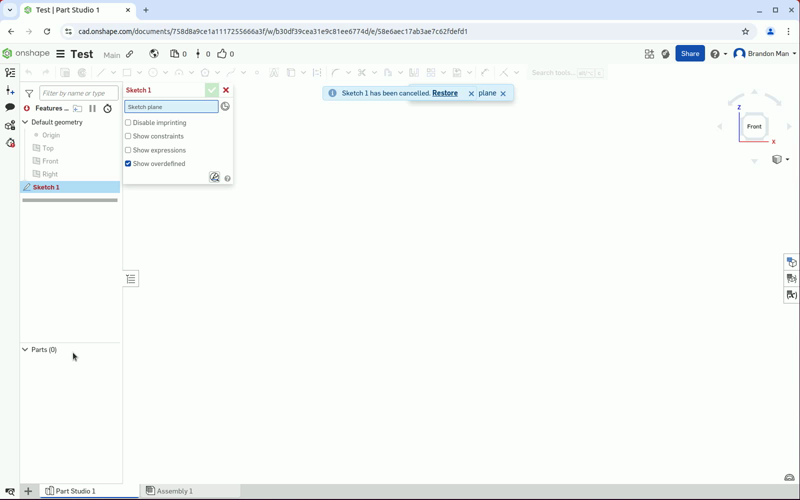
mouse_move(73, 163)
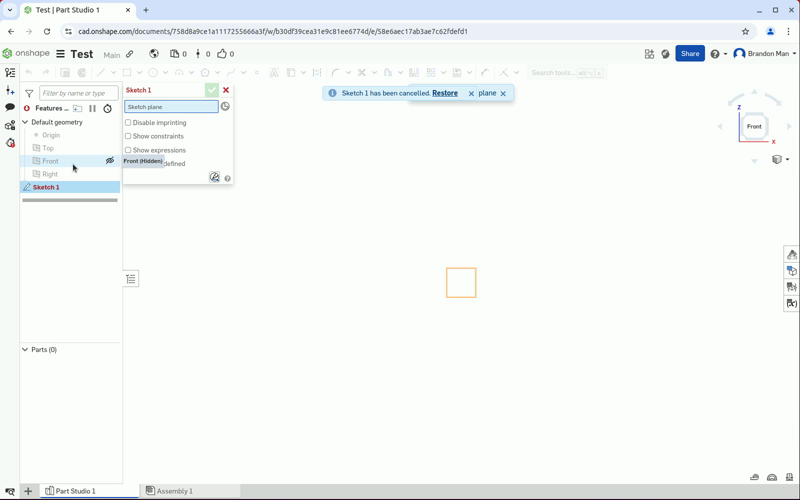
click(73, 163)
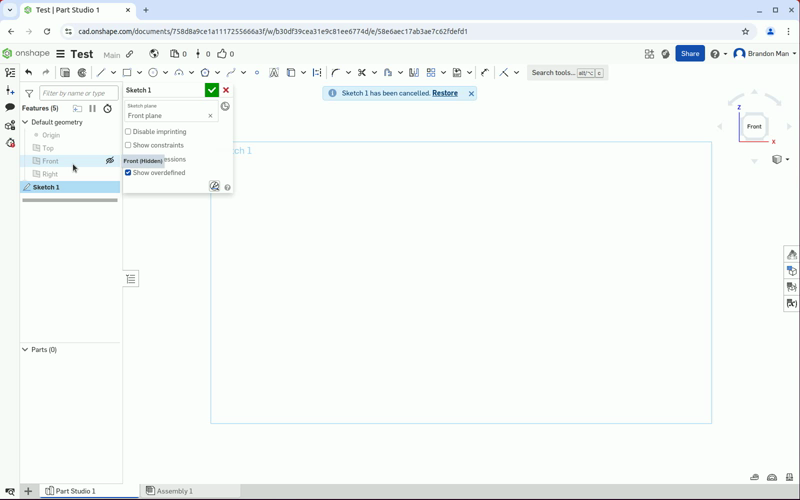
mouse_move(73, 352)
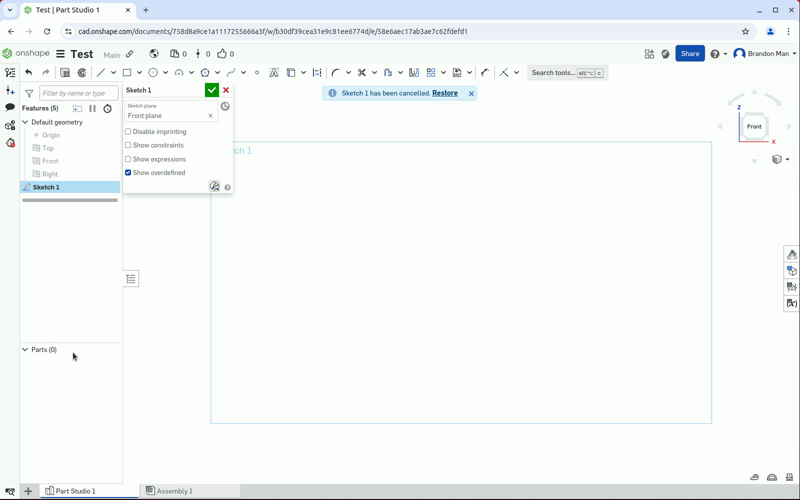
key(y)
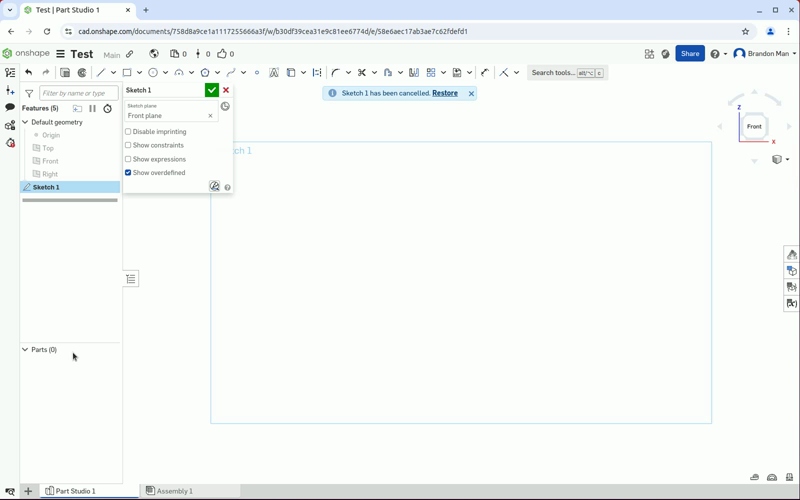
key(l)
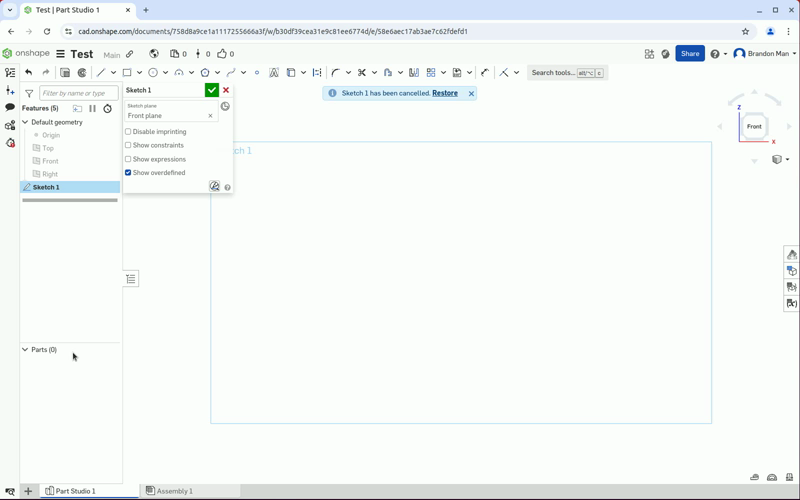
key_down(shift)
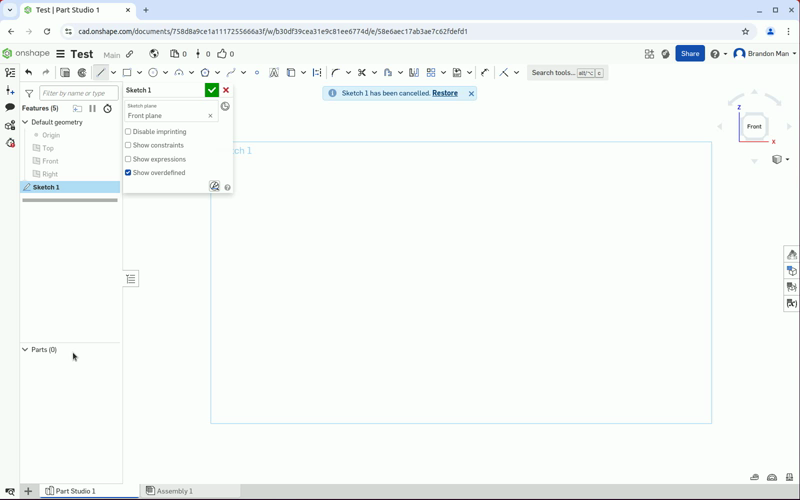
mouse_move(375, 355)
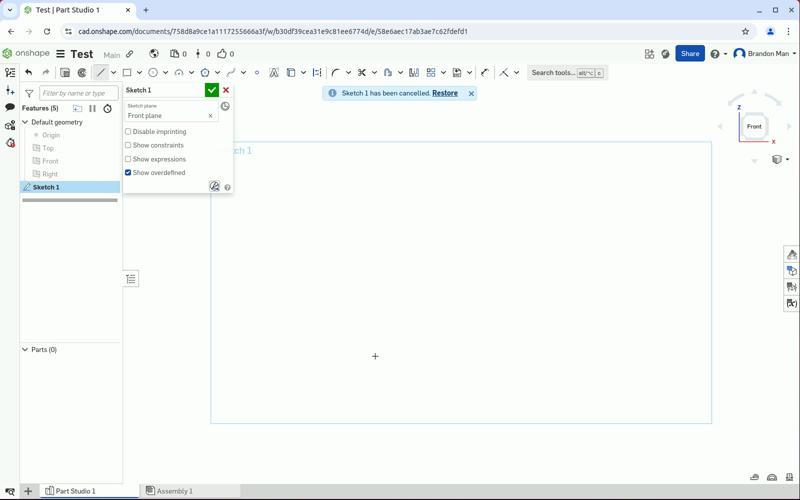
click(375, 355)
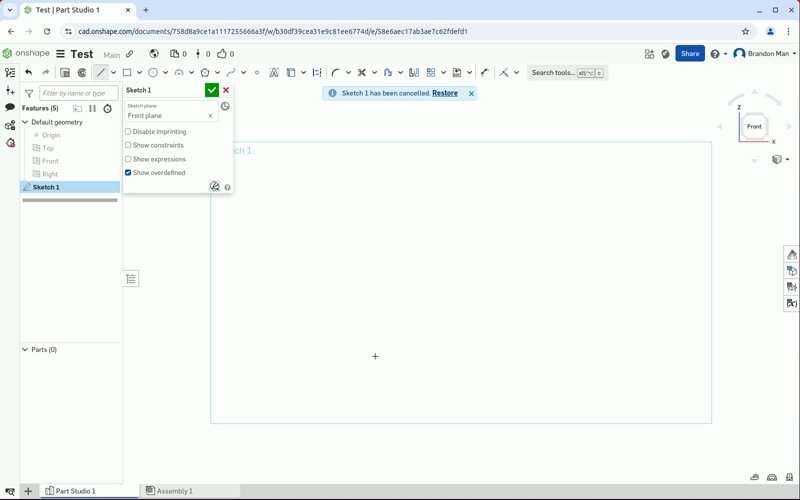
key_up(shift)
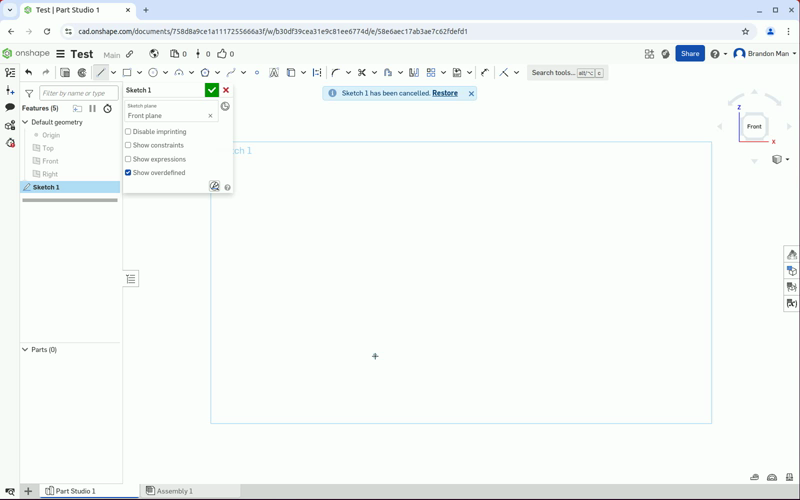
key_down(shift)
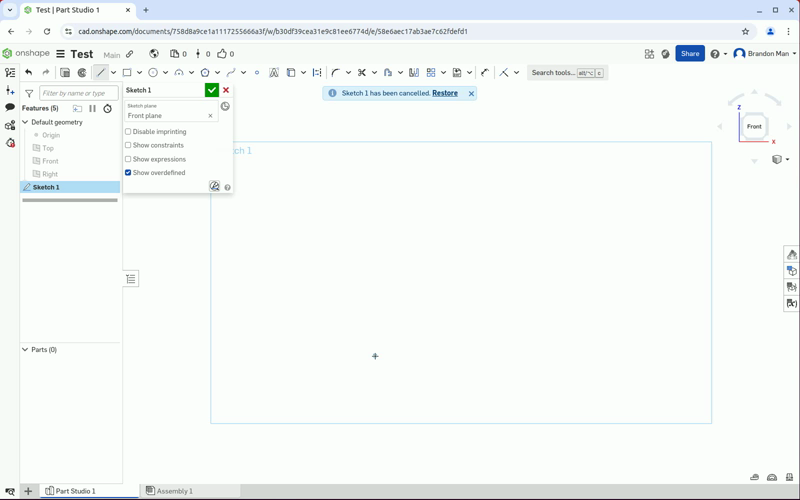
mouse_move(545, 355)
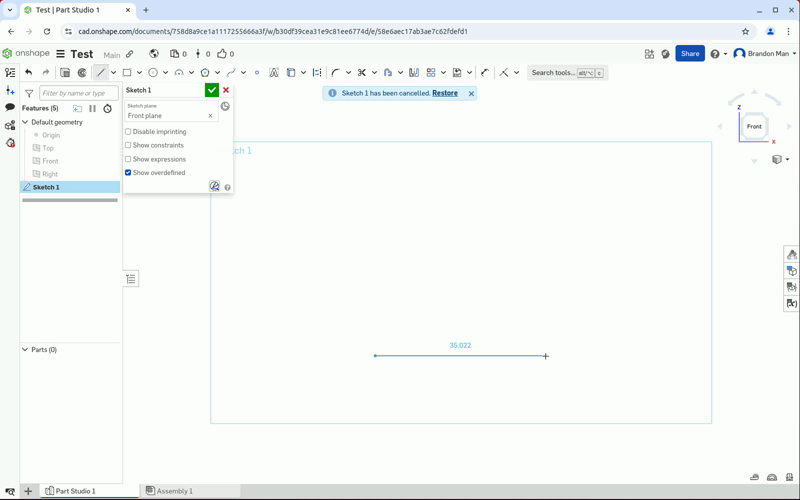
click(545, 355)
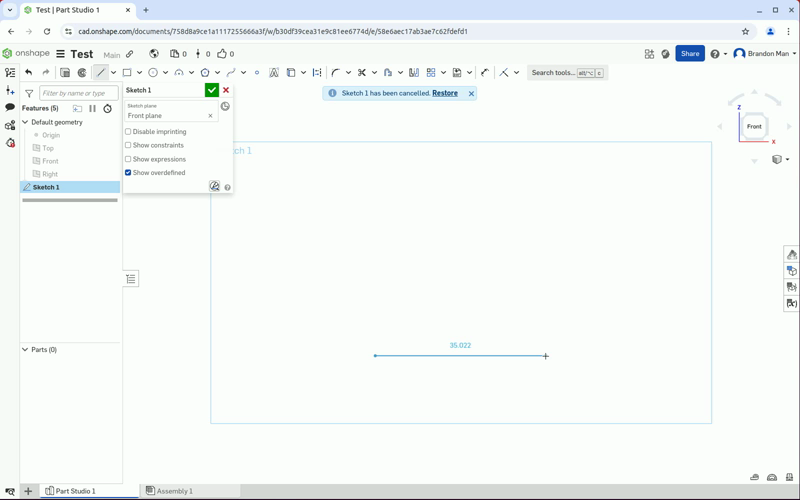
key_up(shift)
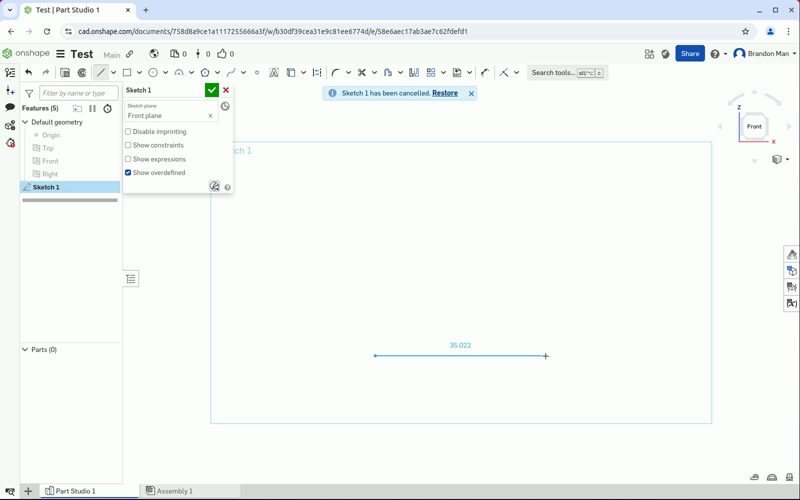
key_down(shift)
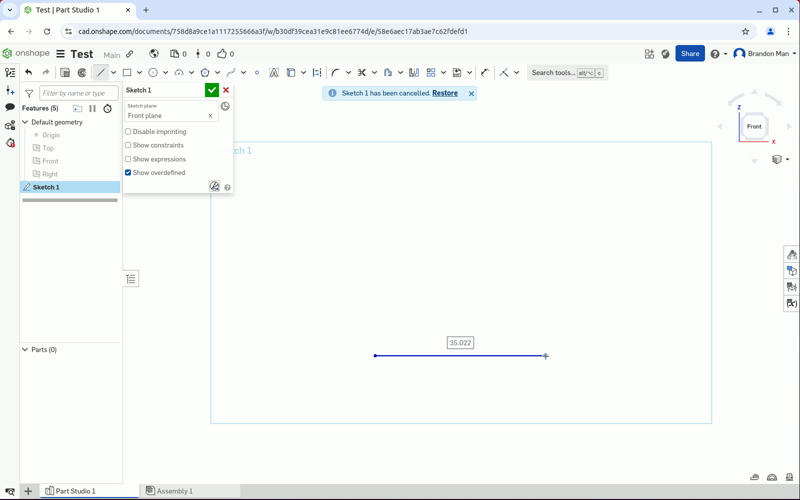
mouse_move(545, 211)
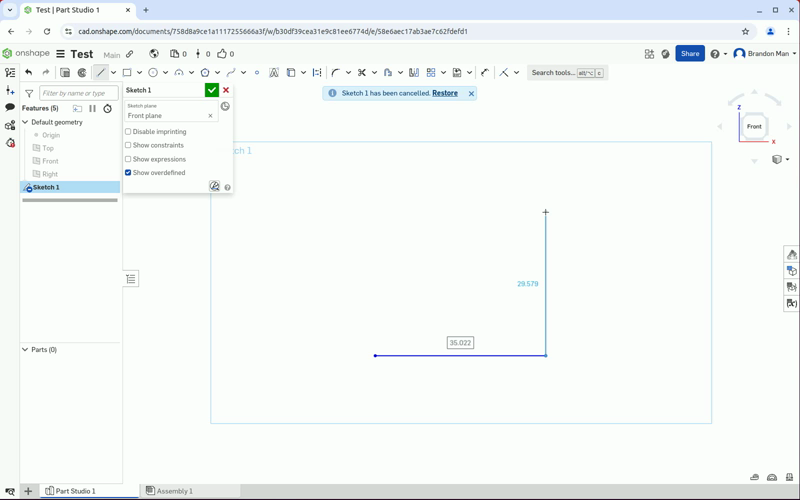
click(545, 211)
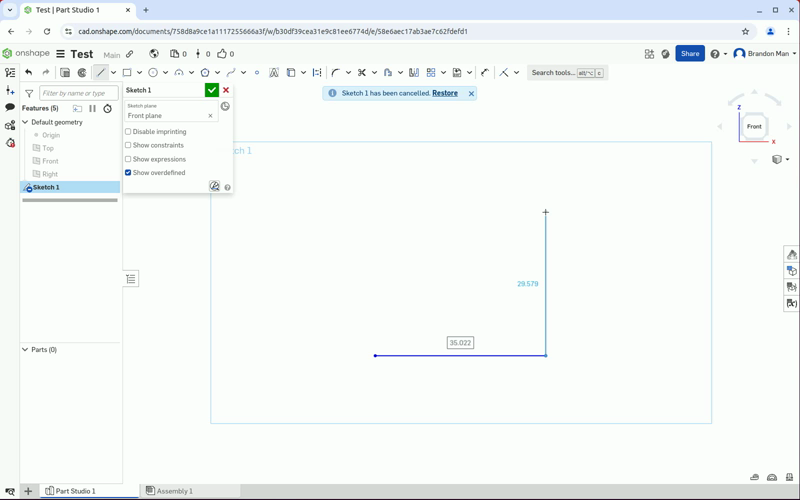
key_up(shift)
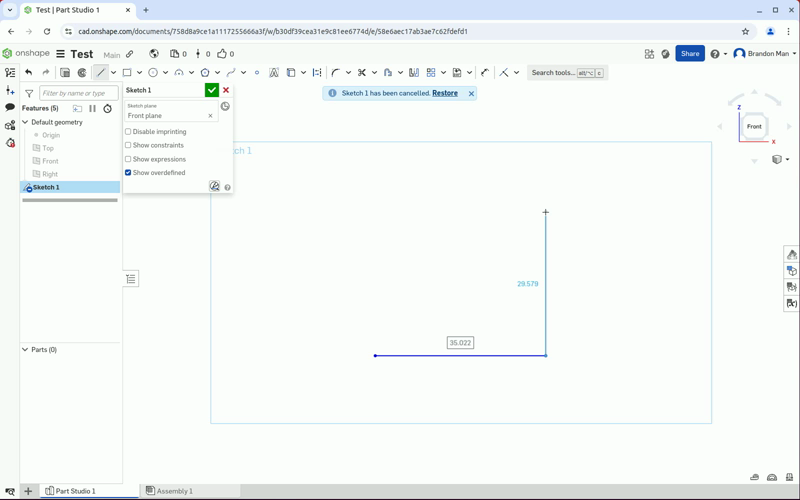
key_down(shift)
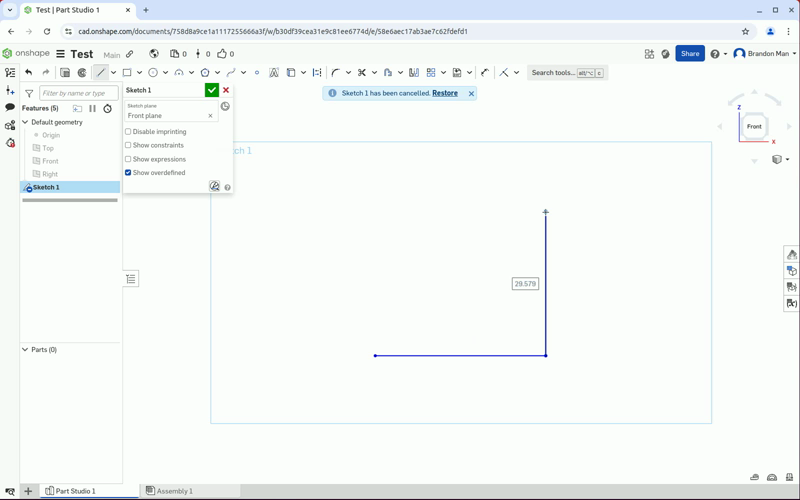
mouse_move(375, 211)
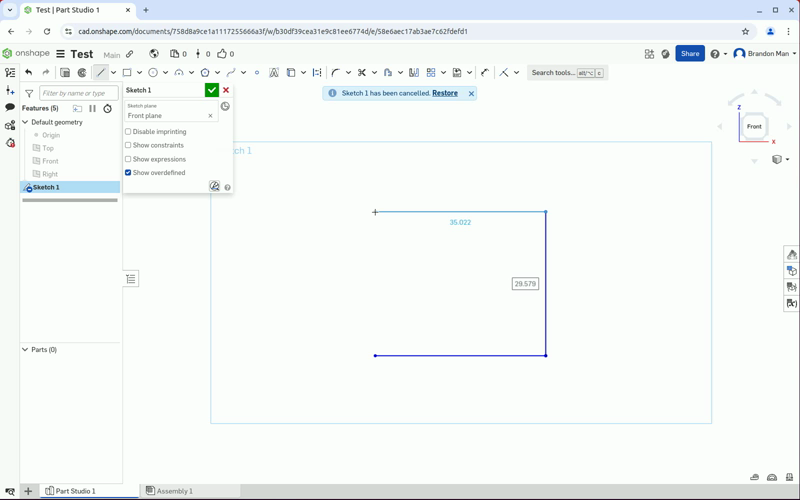
click(375, 211)
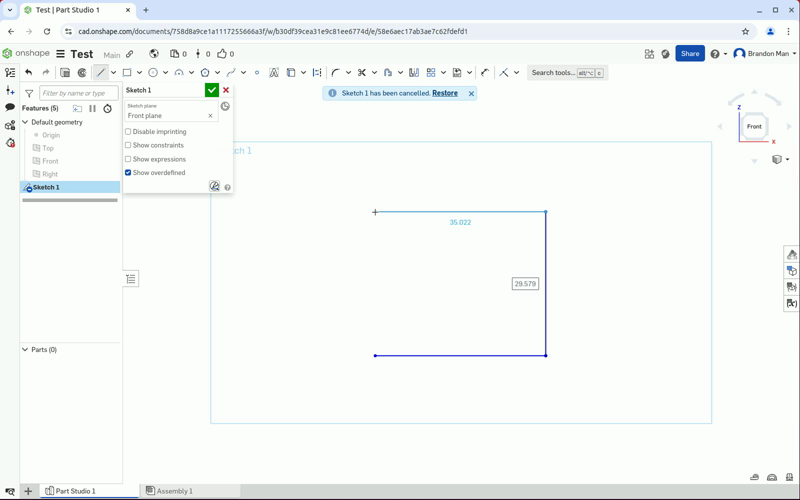
key_up(shift)
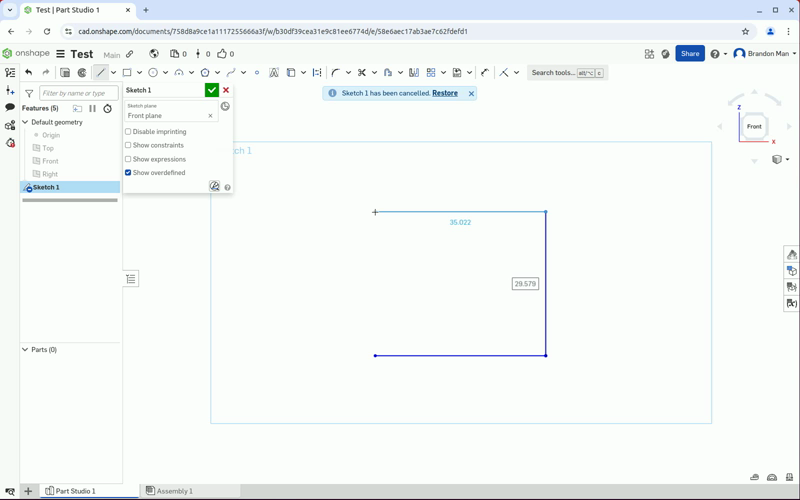
key_down(shift)
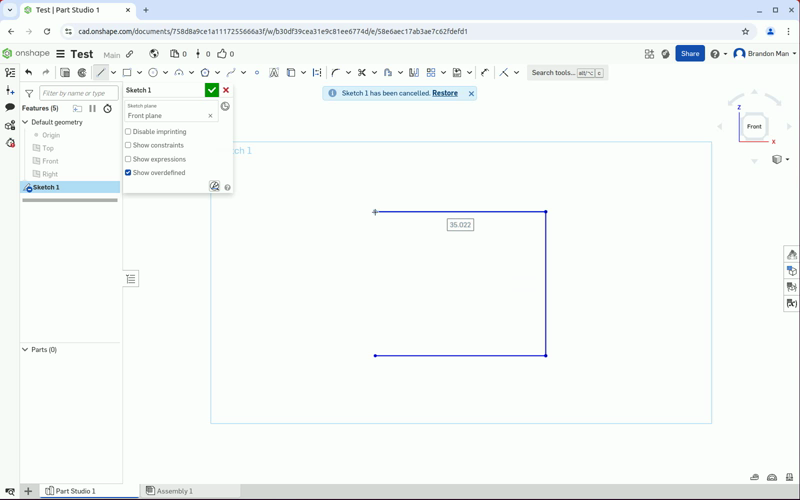
mouse_move(375, 355)
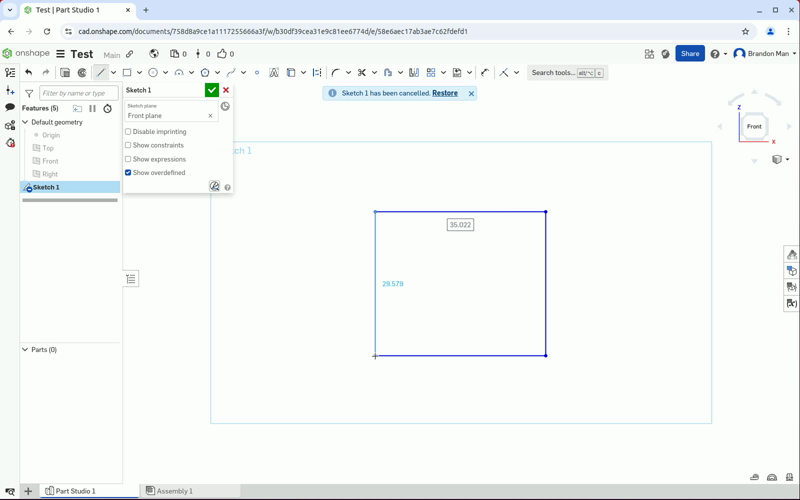
key_up(shift)
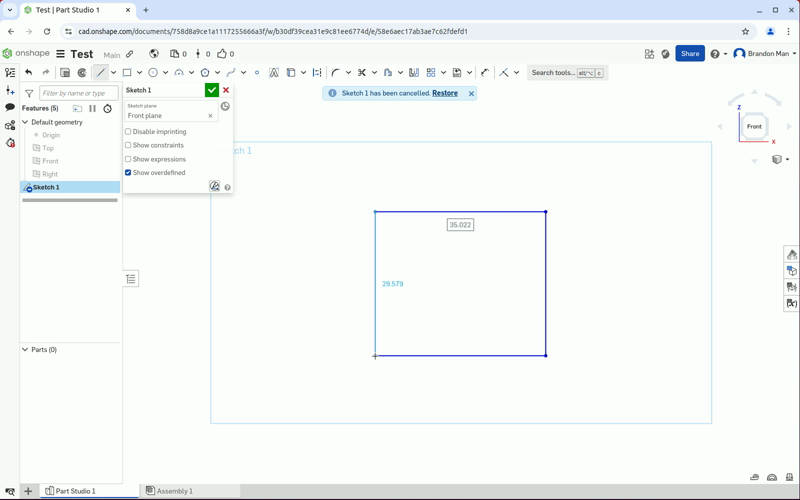
click(375, 355)
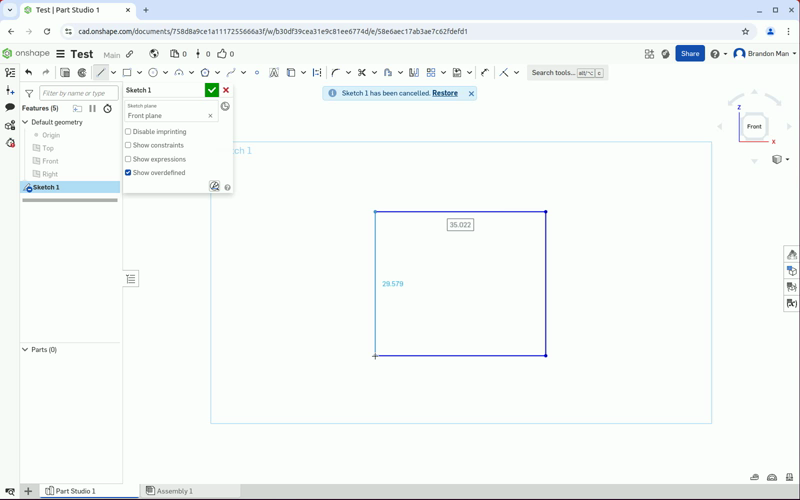
key(esc)
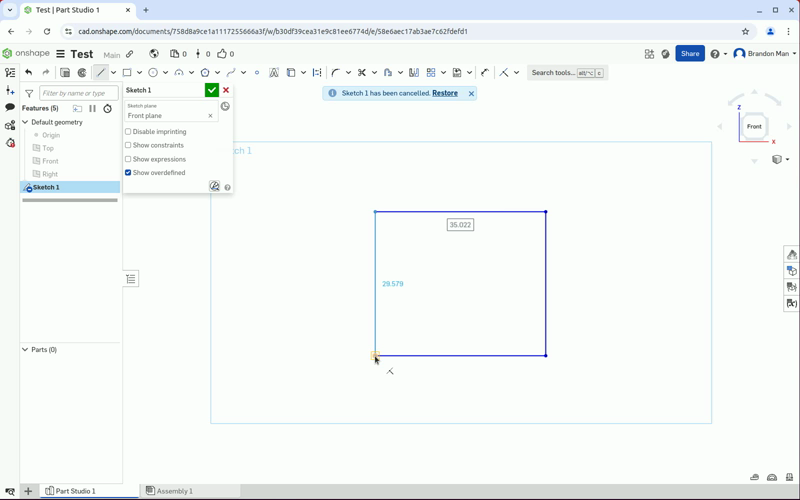
mouse_move(488, 290)
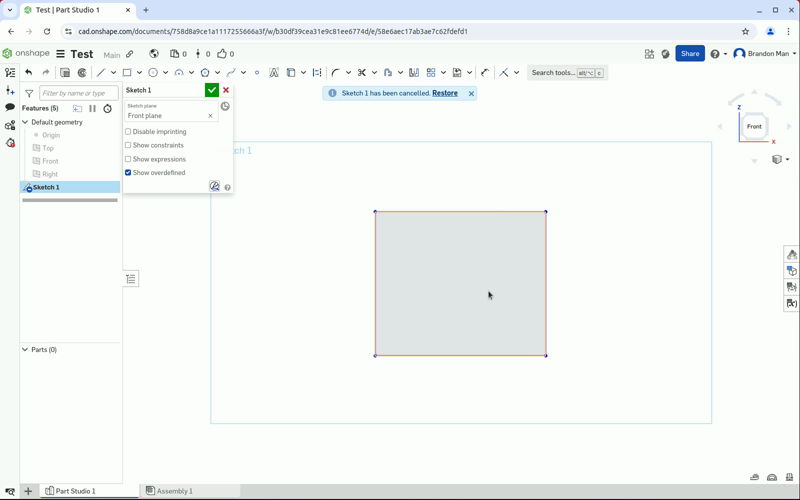
click(488, 290)
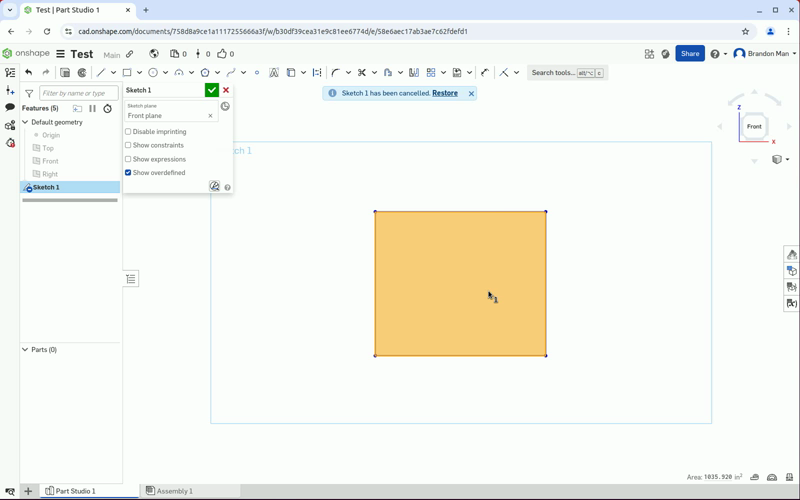
mouse_move(73, 352)
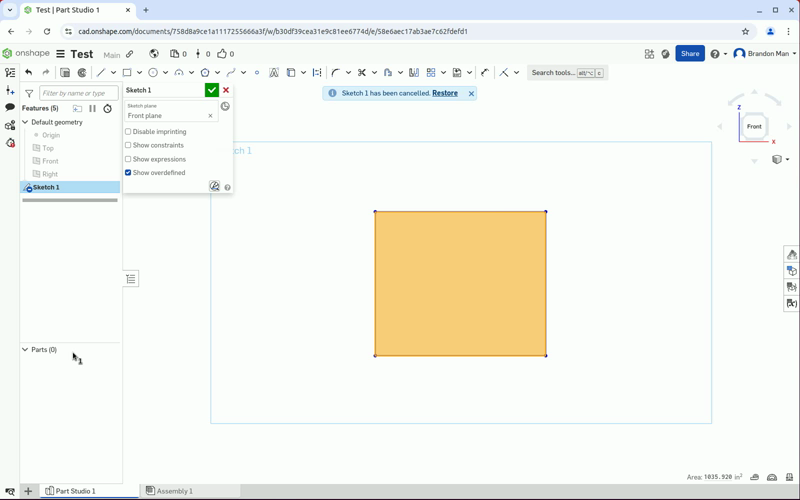
key(shift+y)
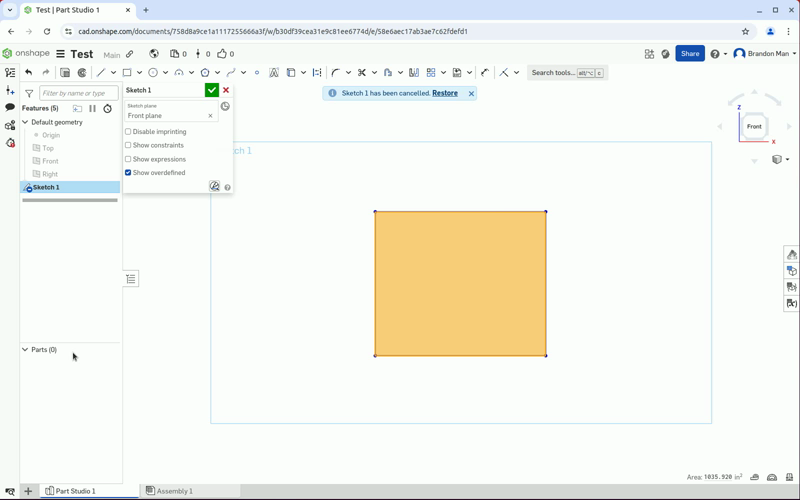
key(shift+e)
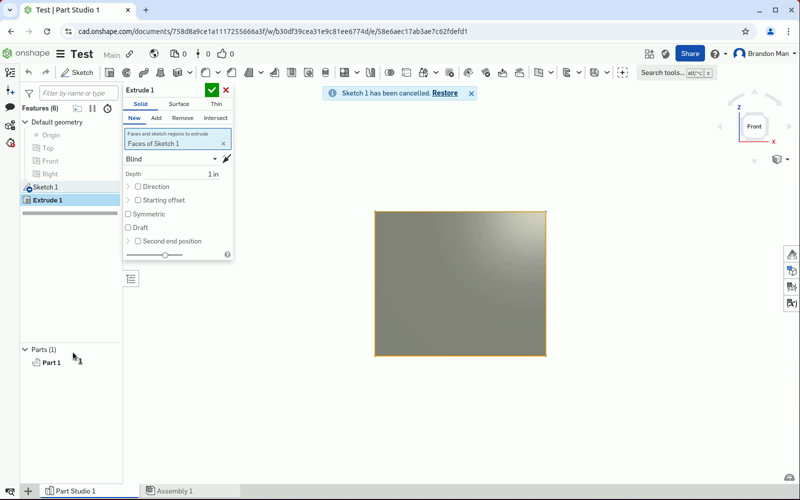
mouse_move(143, 106)
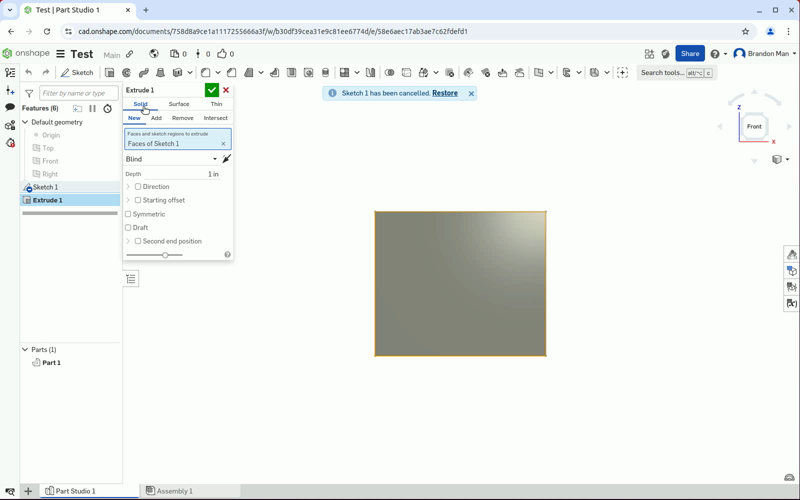
click(143, 106)
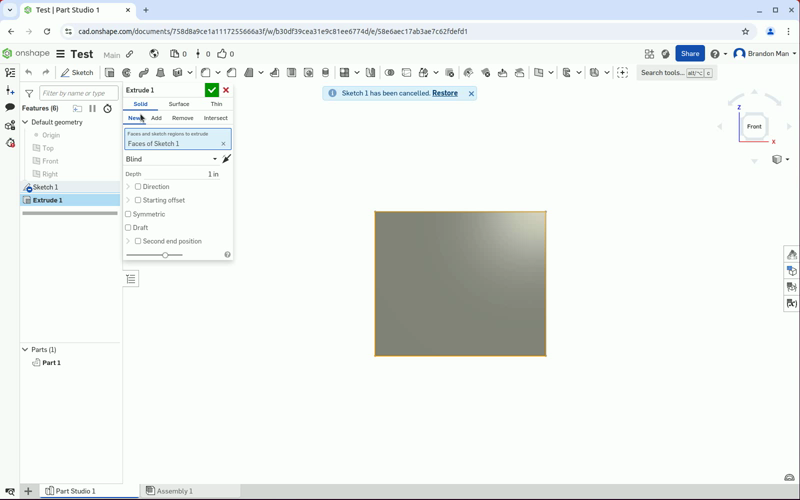
mouse_move(137, 120)
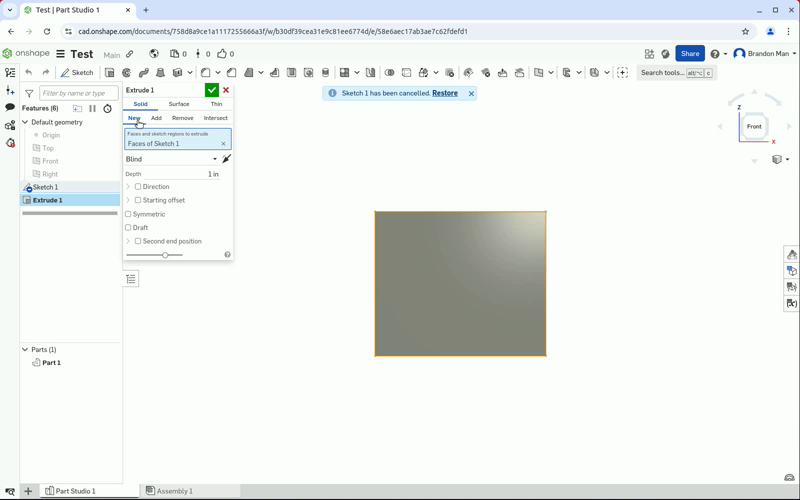
click(137, 120)
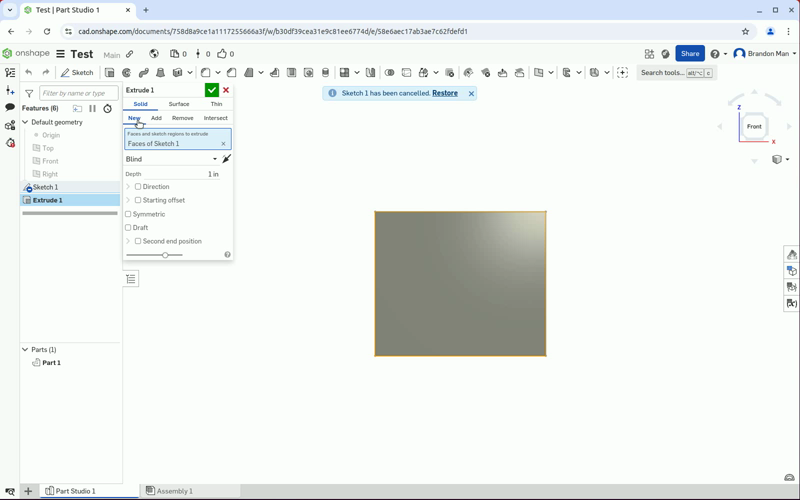
key(tab, 4)
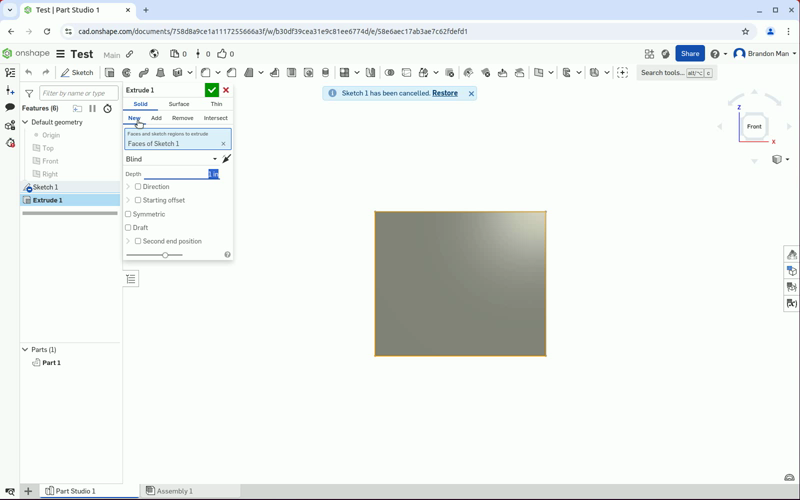
text(13.961)
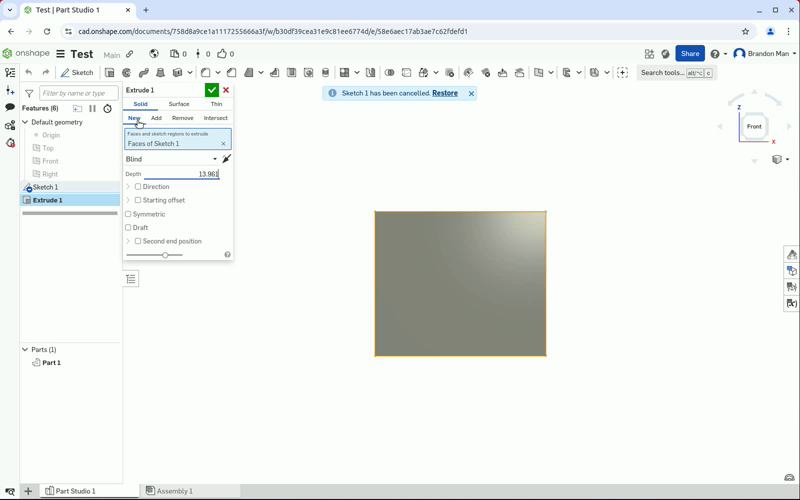
key(enter)
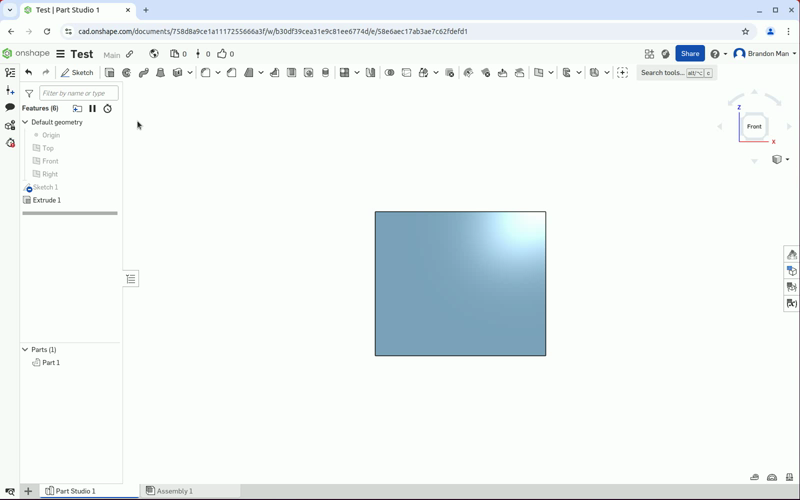
key(shift+h)
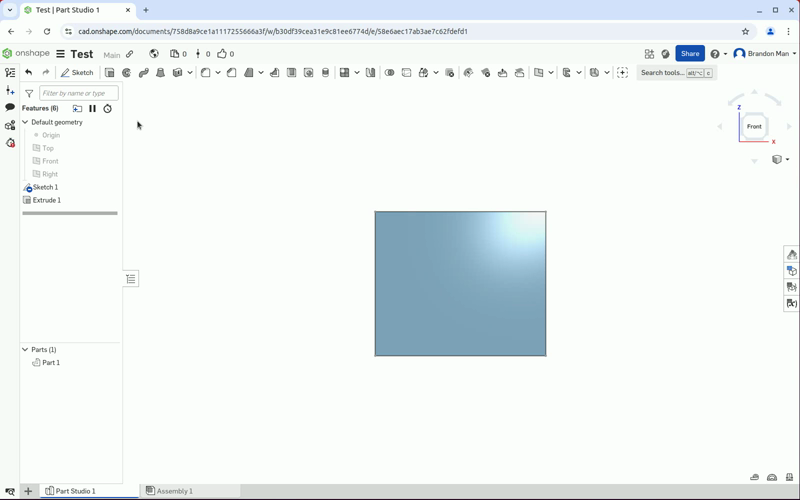
key(shift+h)
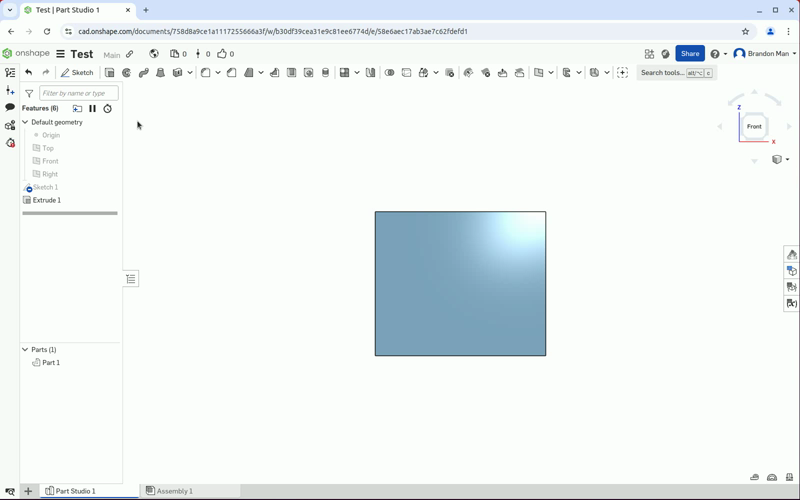
mouse_move(73, 189)
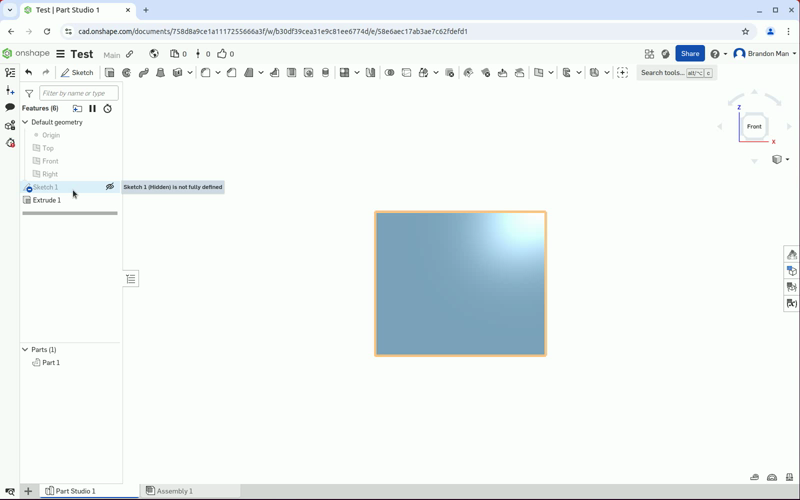
click(73, 189)
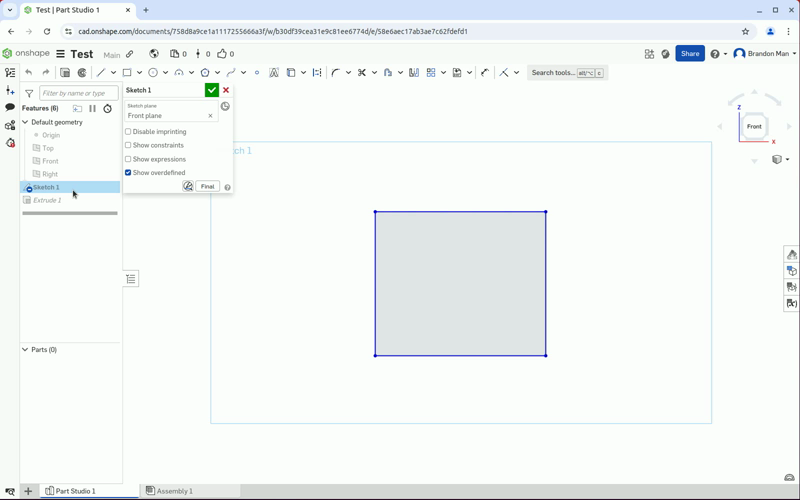
mouse_move(229, 92)
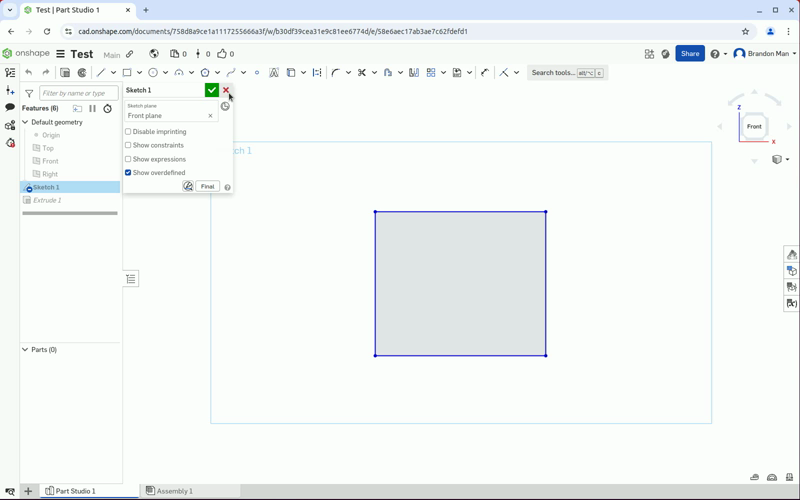
click(229, 92)
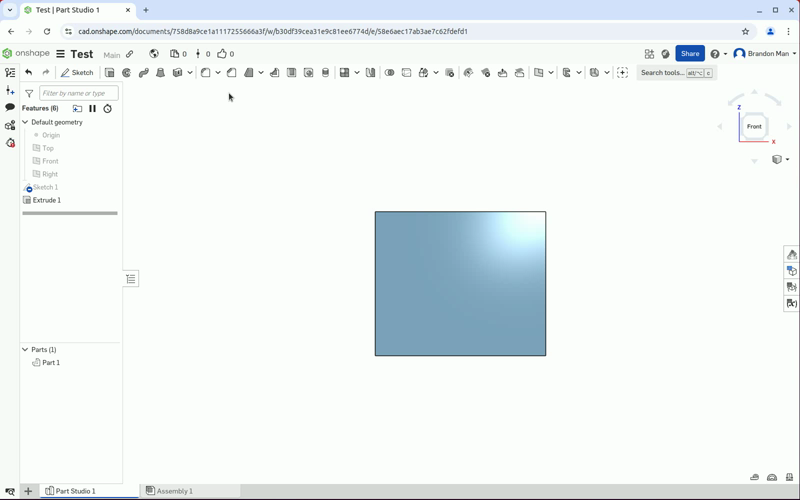
mouse_move(541, 75)
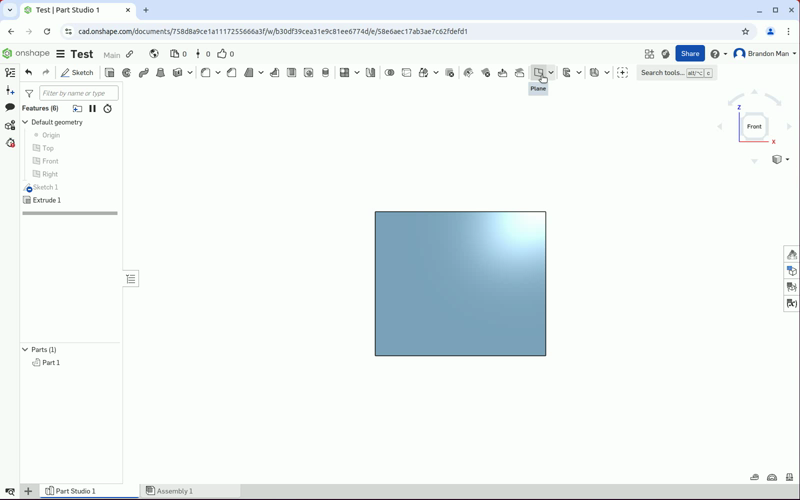
click(541, 75)
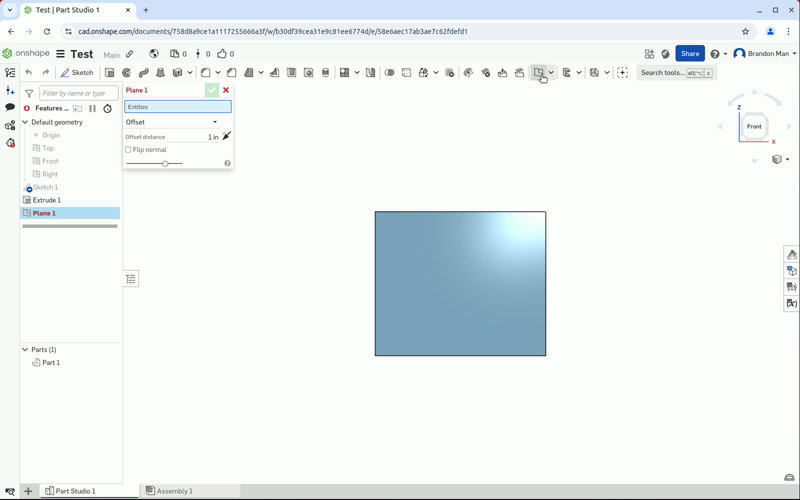
mouse_move(73, 163)
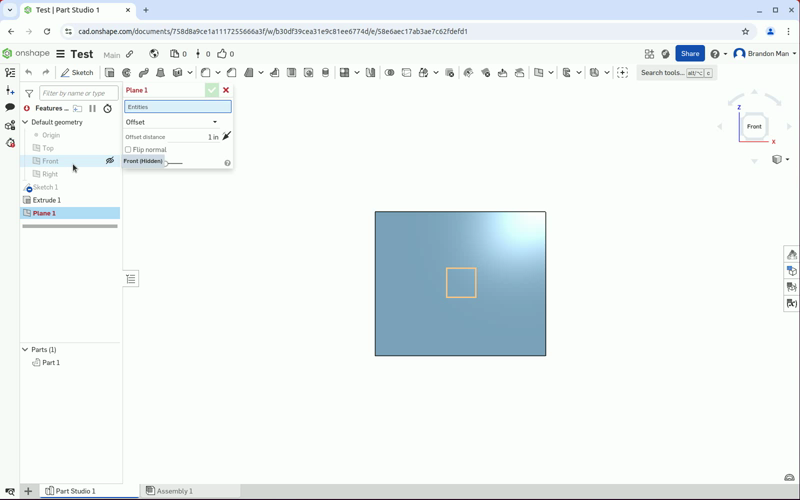
click(73, 163)
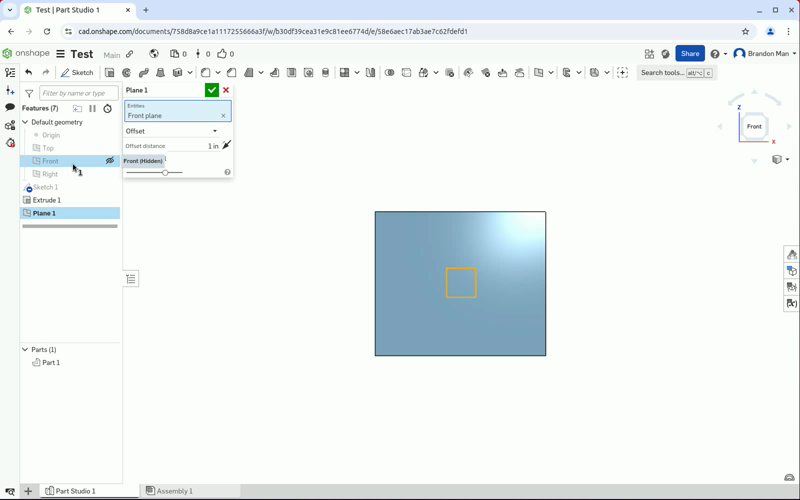
key(tab, 2)
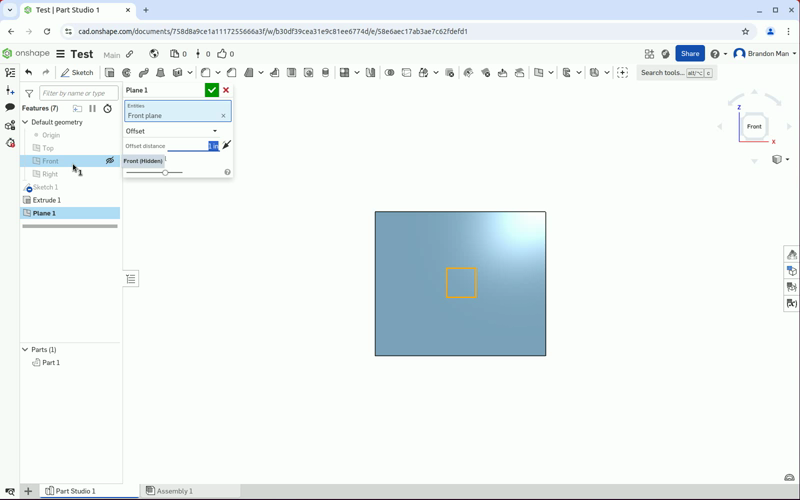
text(13.957)
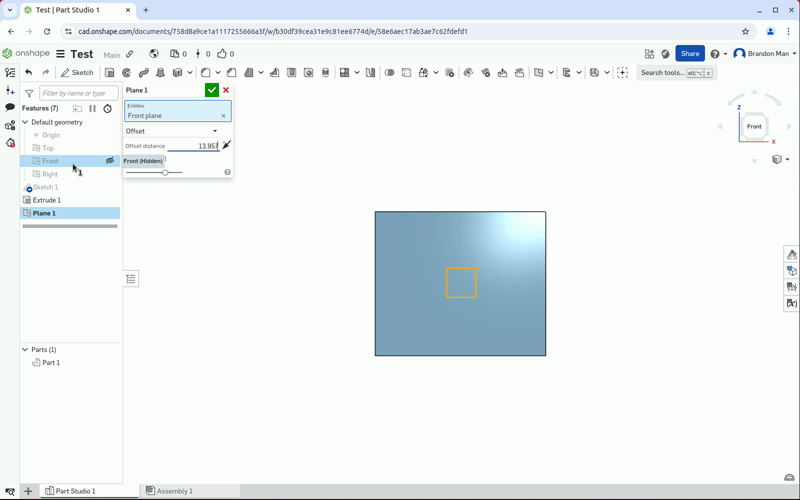
key(enter, 2)
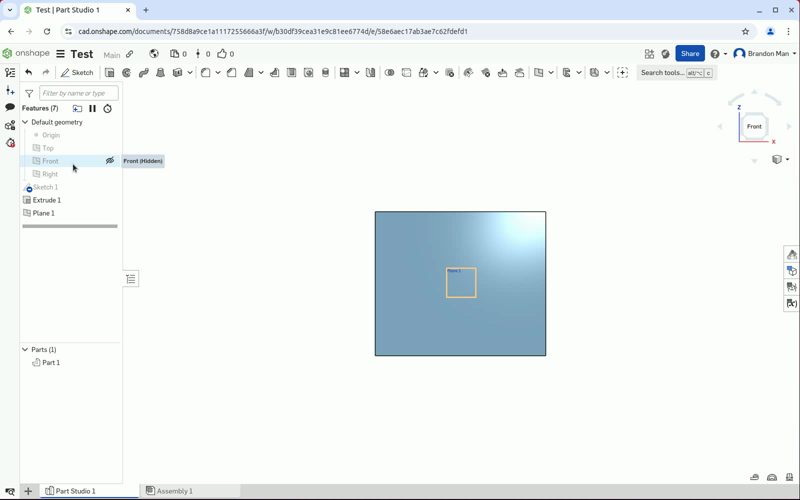
key(shift+s)
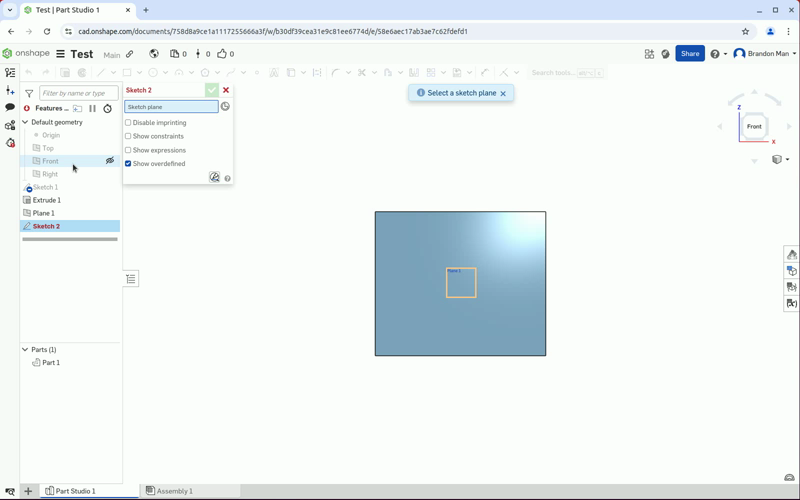
mouse_move(73, 215)
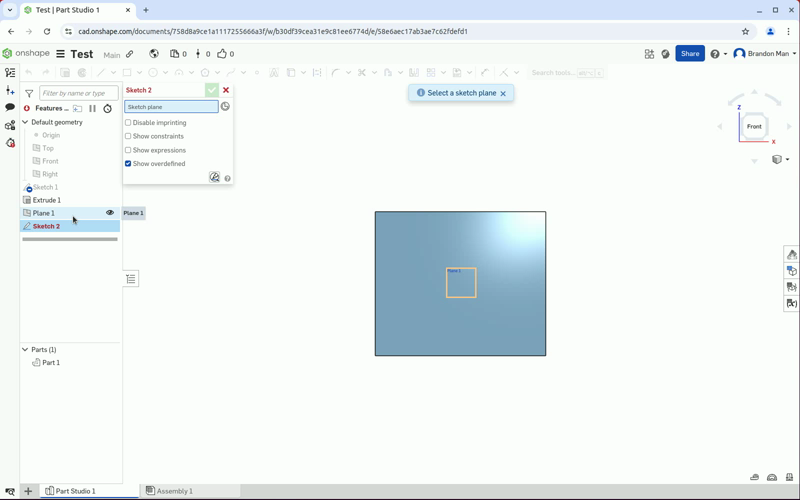
click(73, 215)
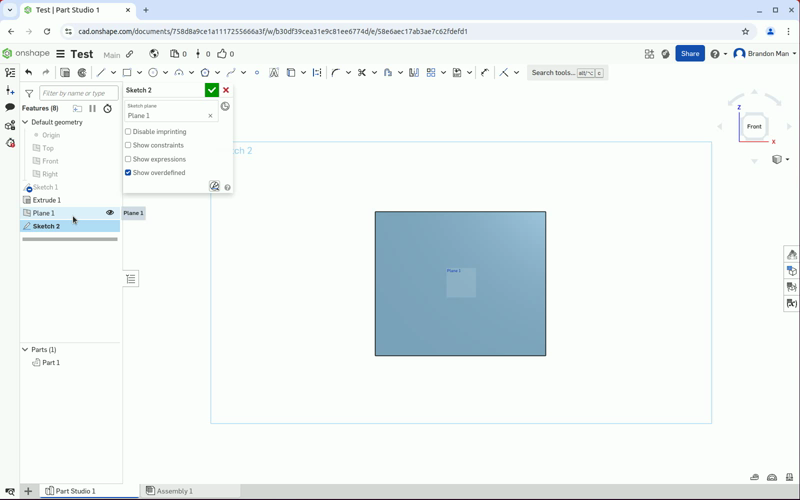
mouse_move(73, 352)
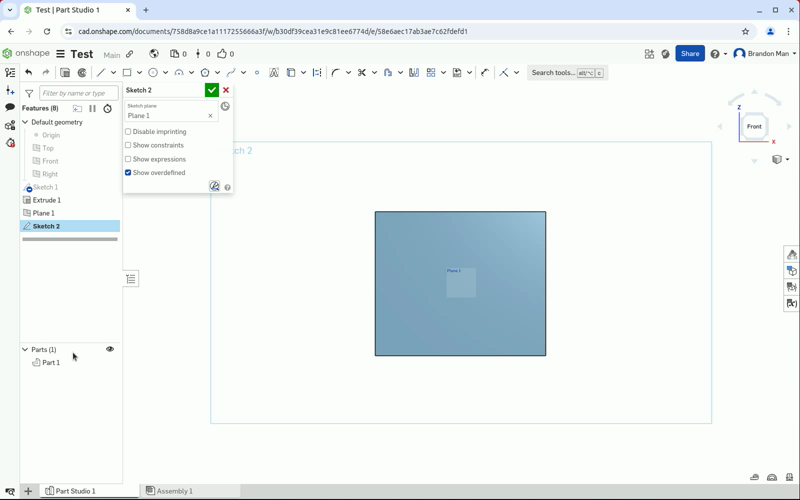
key(y)
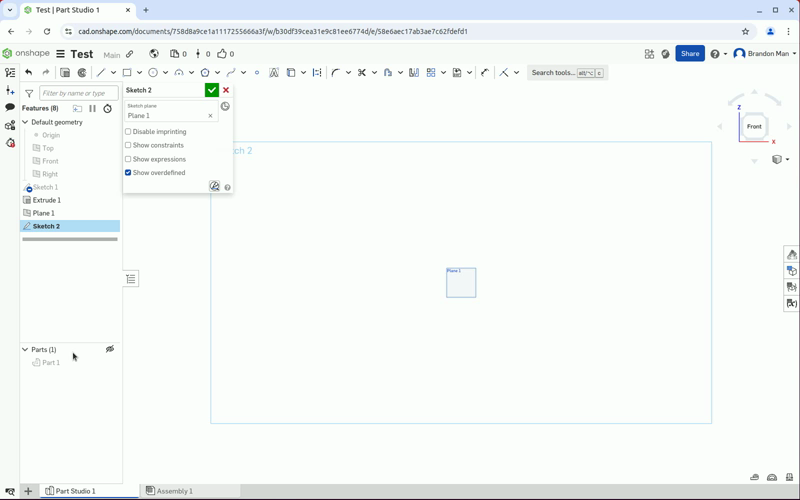
key(c)
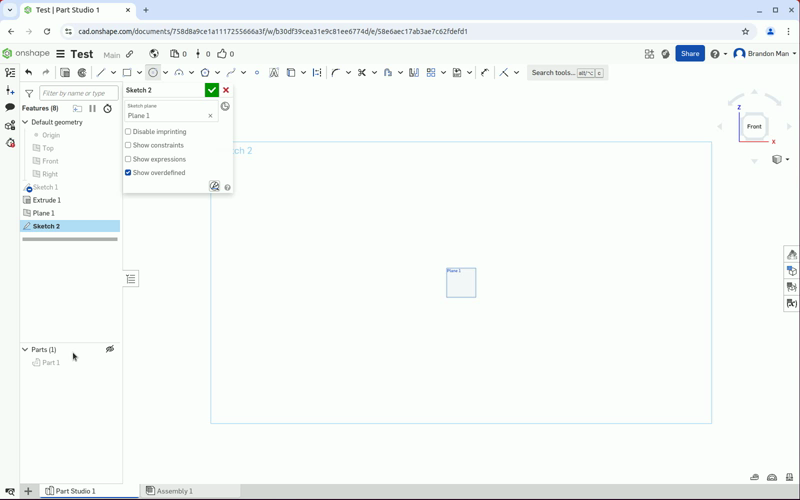
key_down(shift)
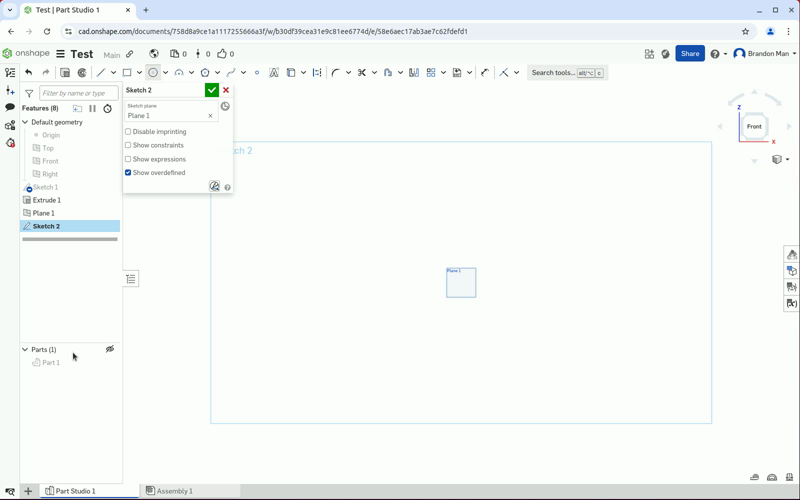
mouse_move(461, 282)
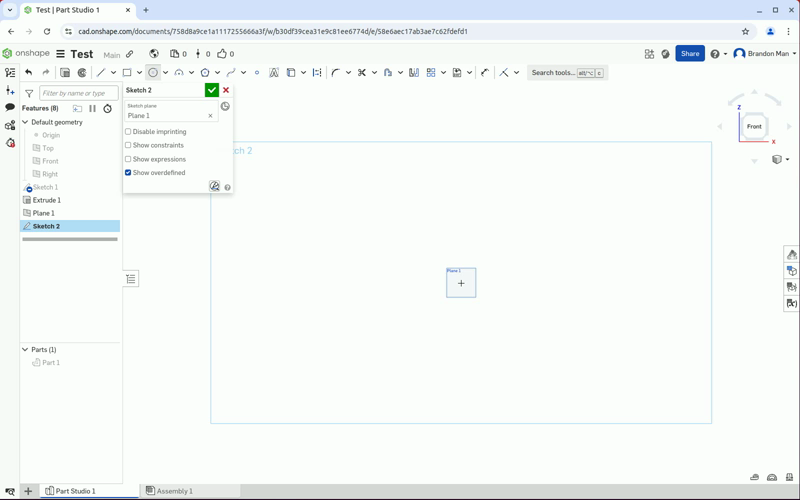
click(461, 282)
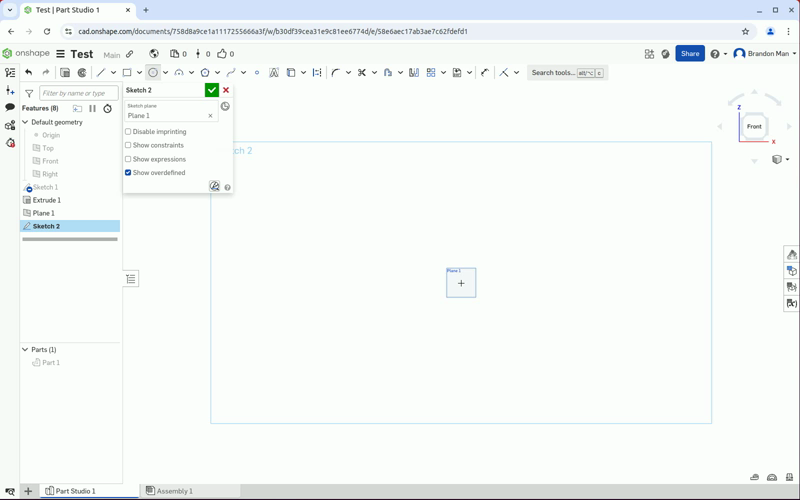
key_up(shift)
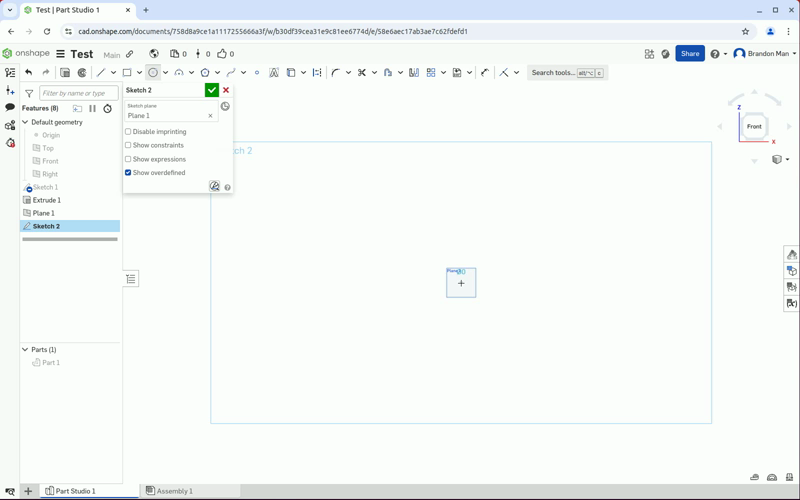
mouse_move(513, 282)
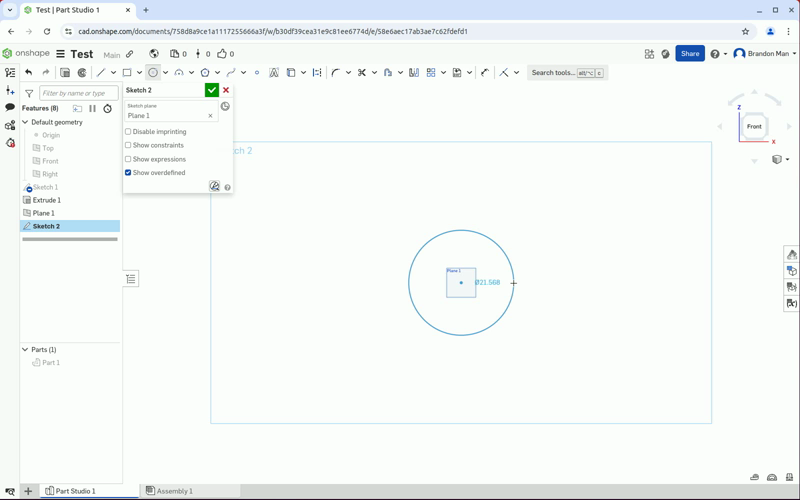
click(513, 282)
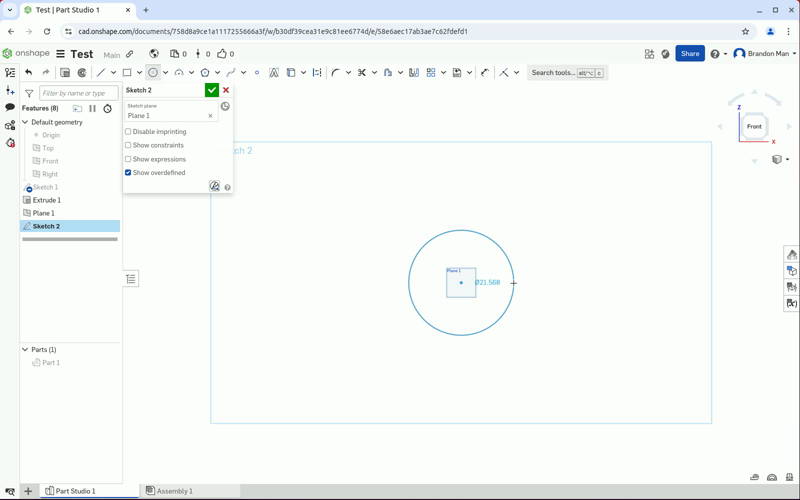
key(esc)
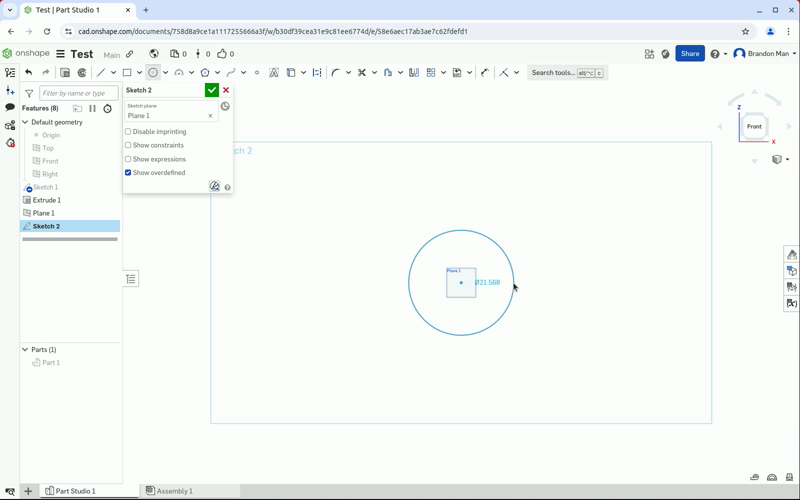
mouse_move(456, 283)
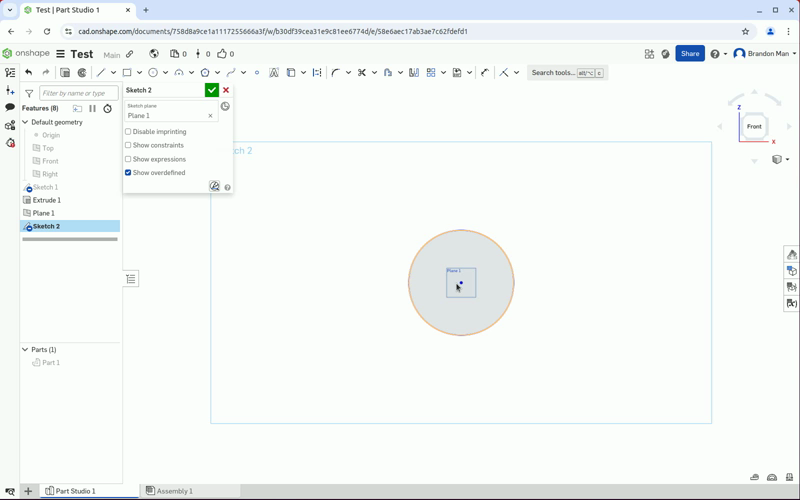
click(456, 283)
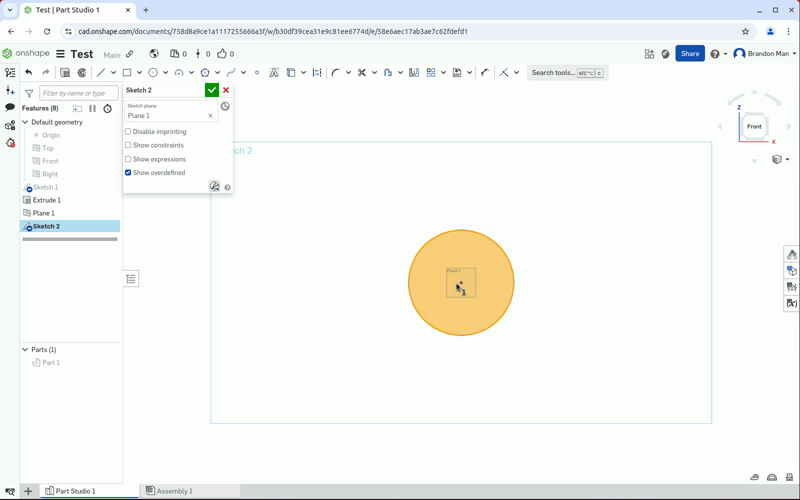
mouse_move(73, 352)
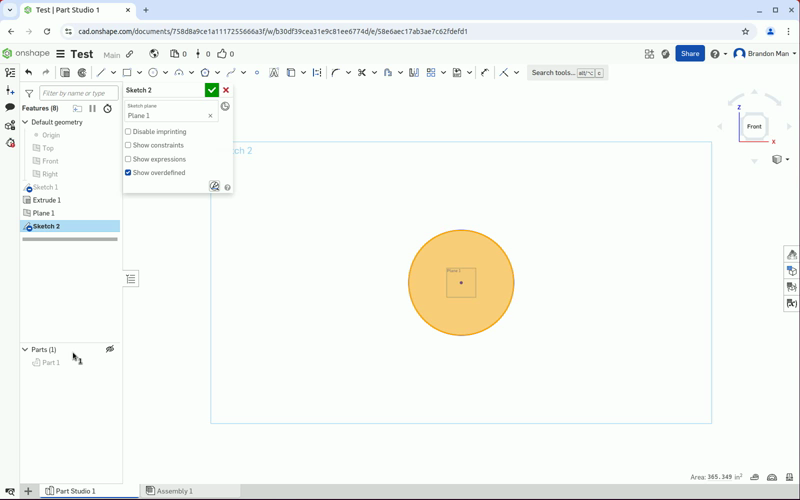
key(shift+y)
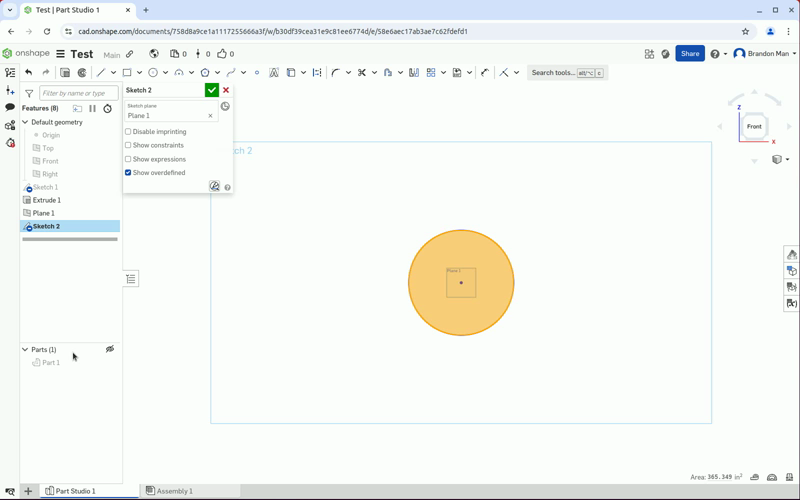
key(shift+e)
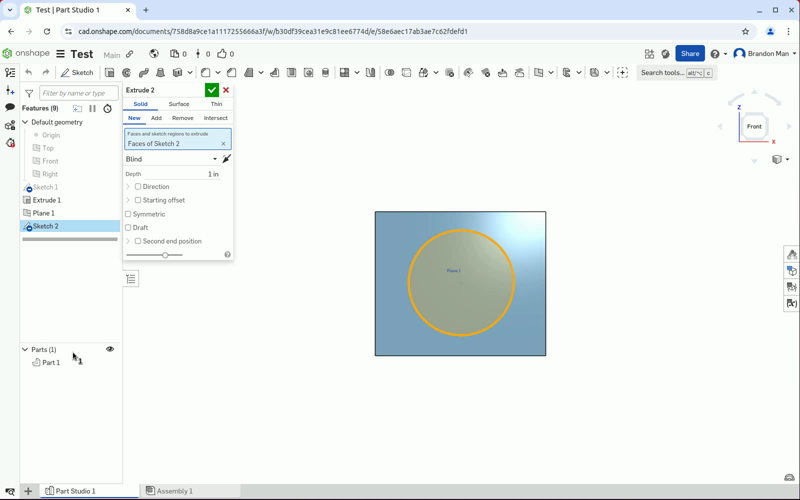
mouse_move(143, 106)
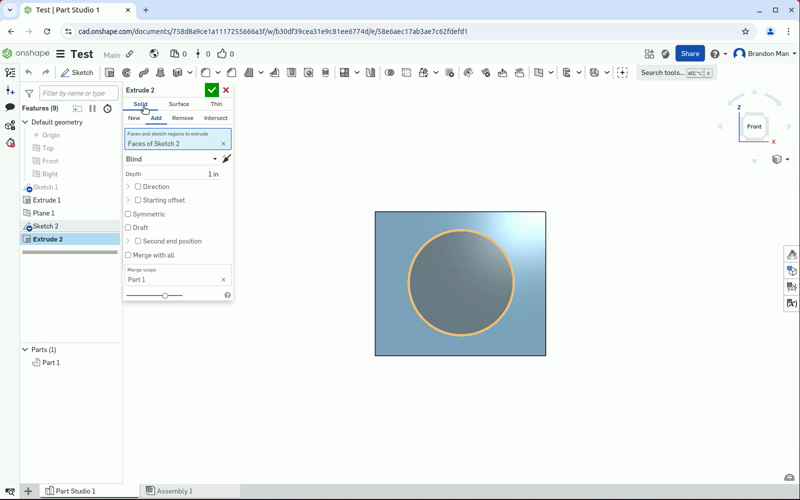
click(143, 106)
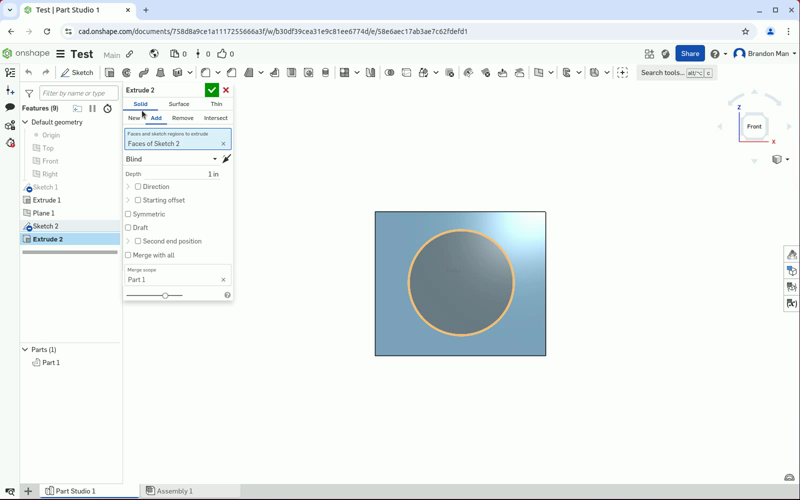
mouse_move(137, 120)
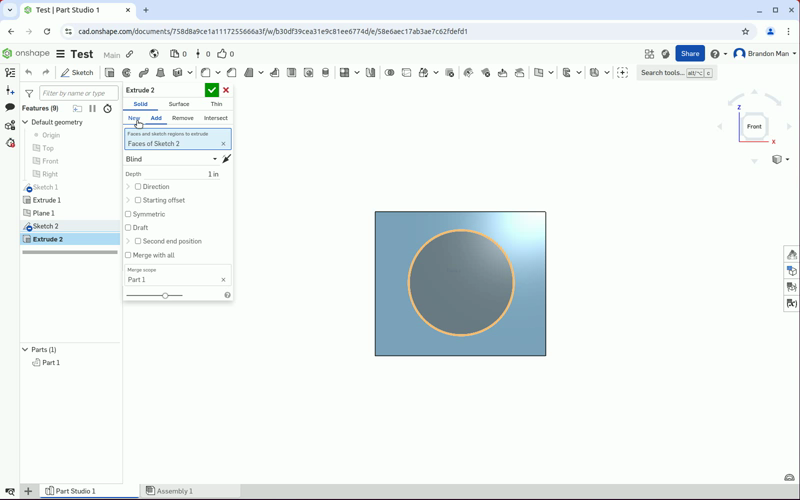
click(137, 120)
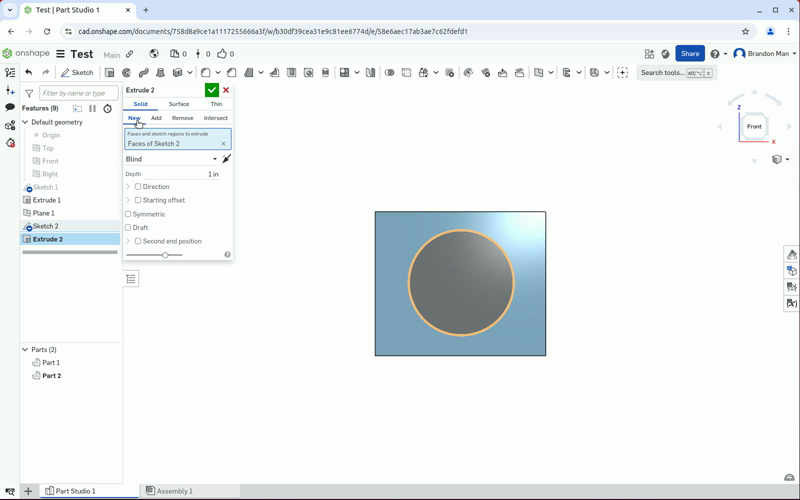
key(tab, 4)
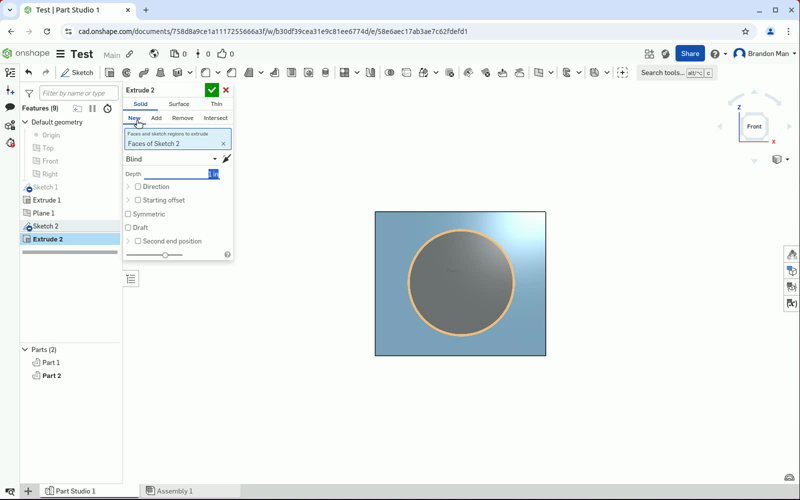
text(9.147)
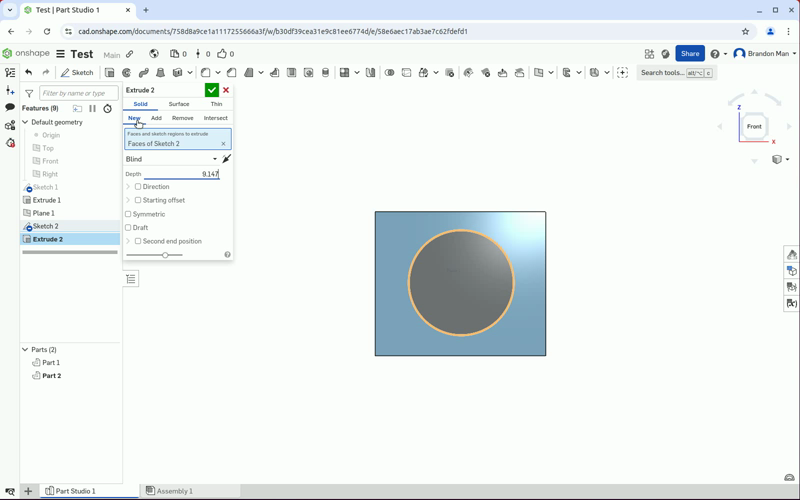
key(enter)
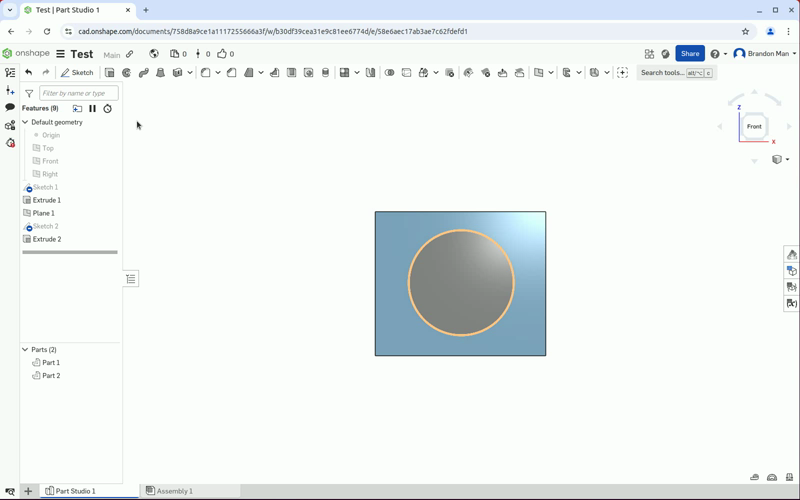
key(shift+h)
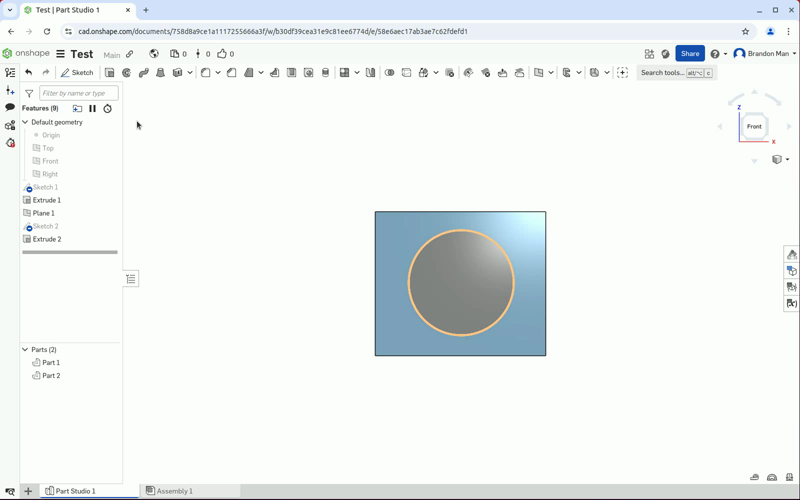
key(shift+h)
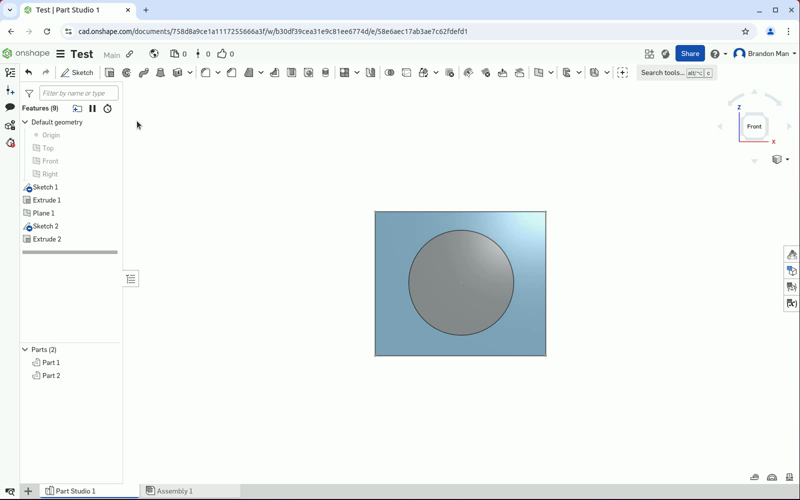
key(shift+7)
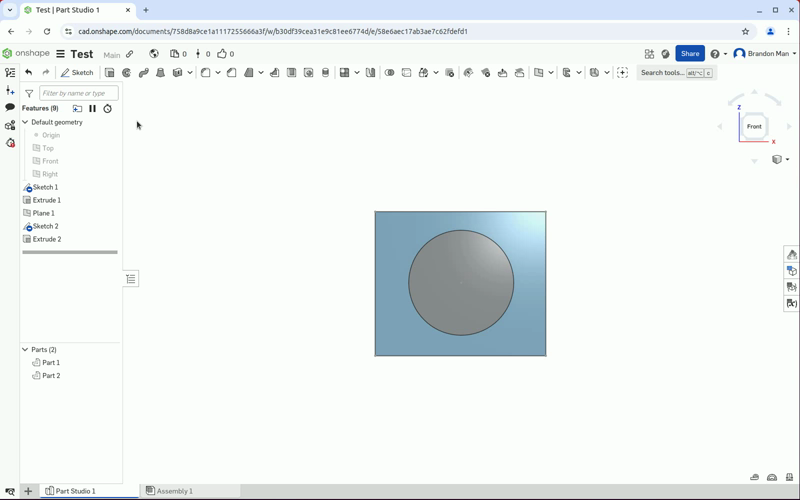
key(left, 2)
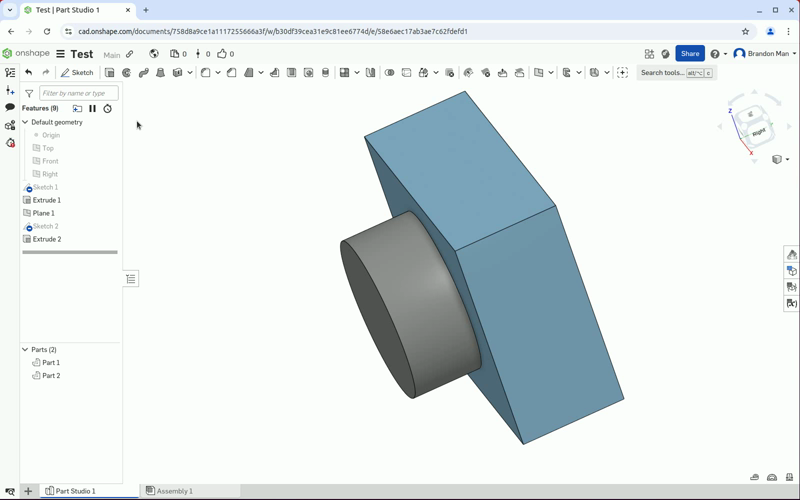
key(down, 2)
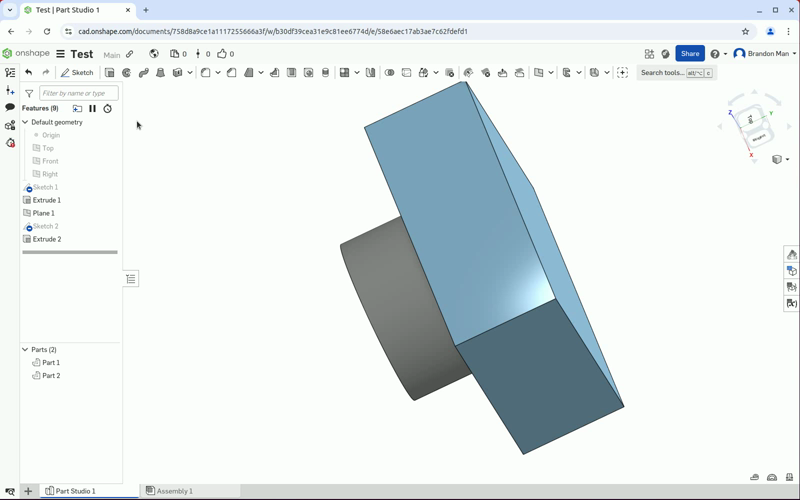
key(up, 2)
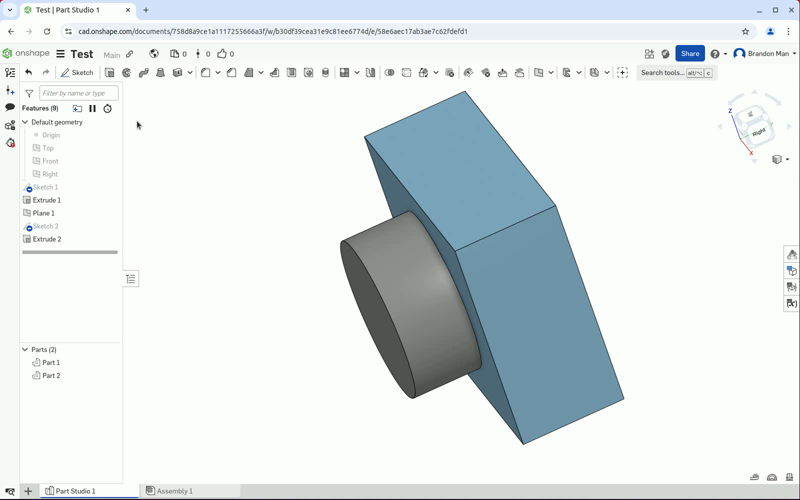
key(right, 2)
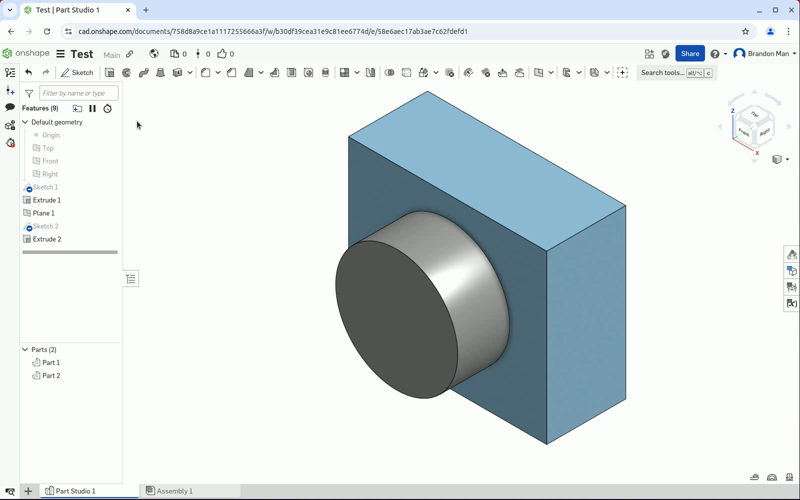
mouse_move(73, 189)
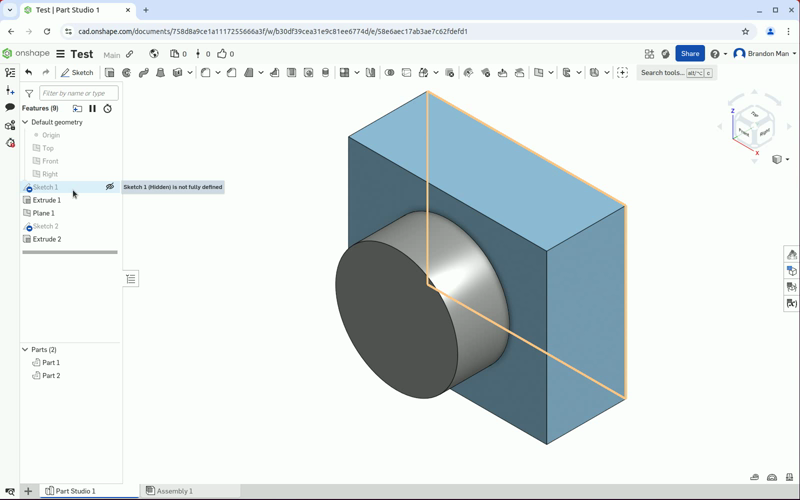
click(73, 189)